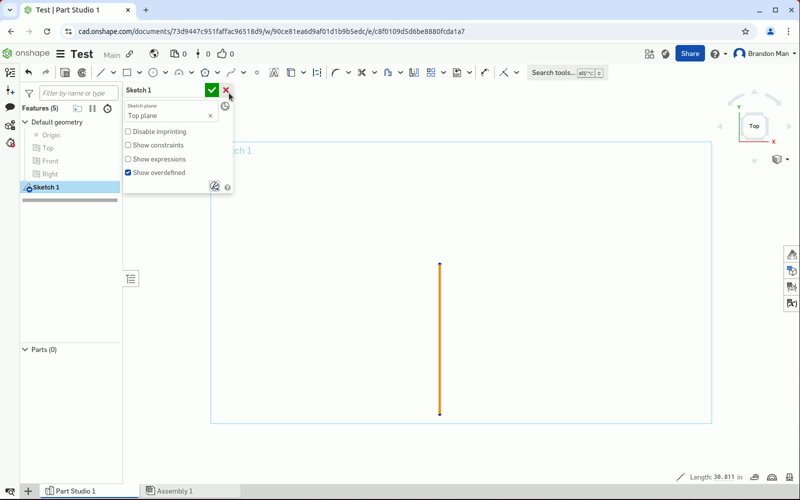
key(shift+h)
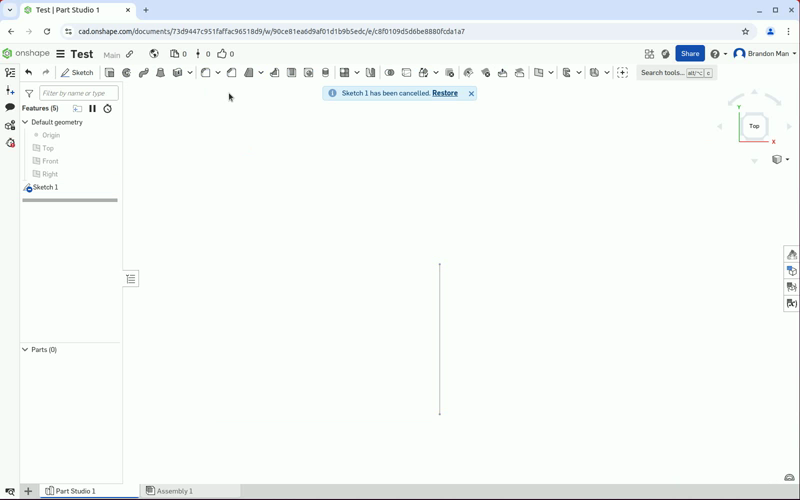
key(shift+s)
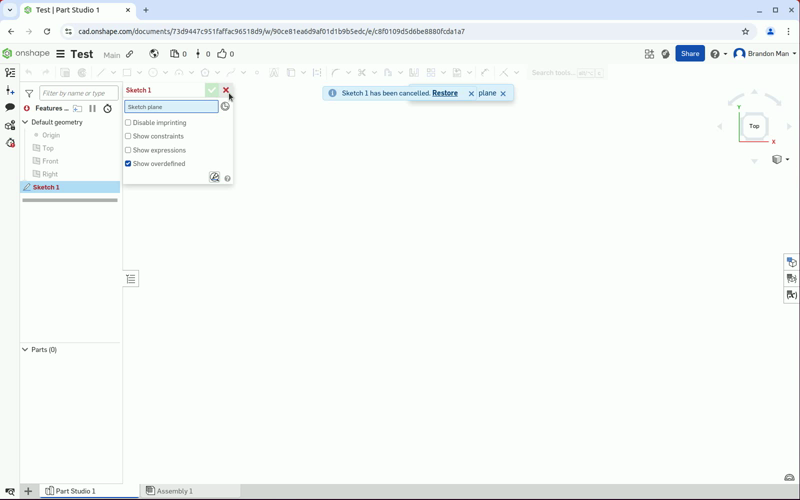
mouse_move(73, 150)
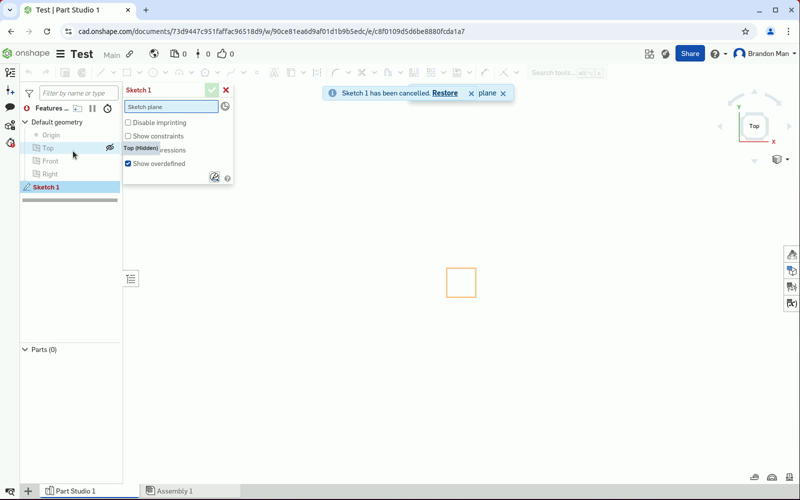
click(73, 150)
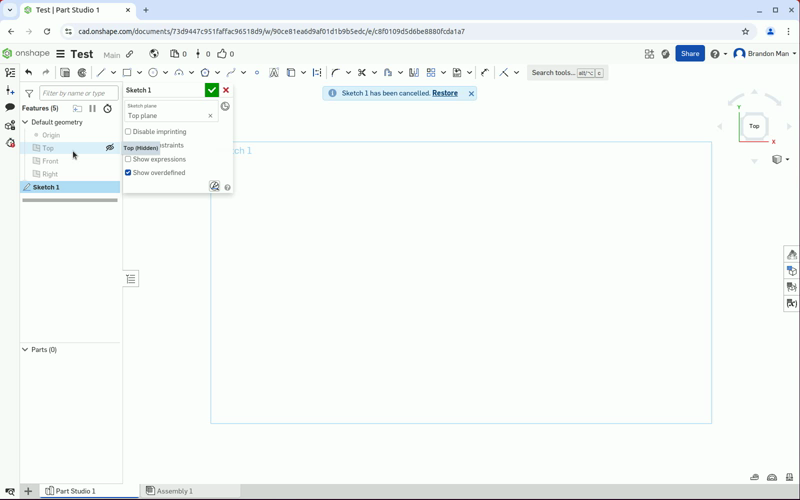
mouse_move(73, 352)
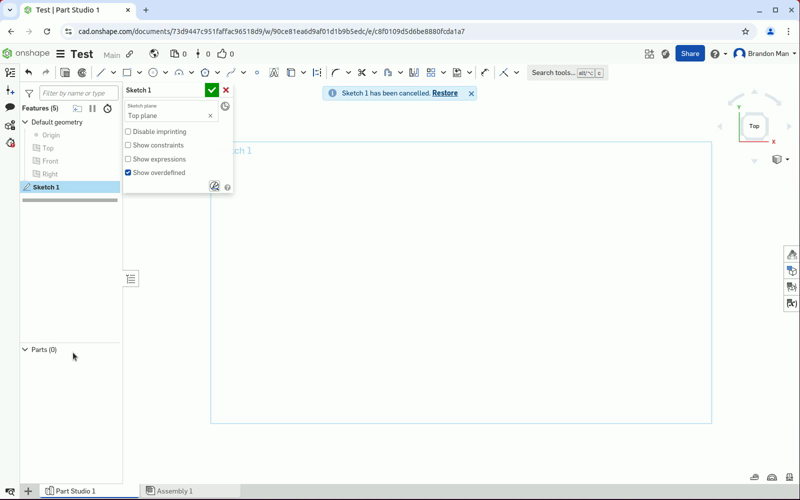
key(y)
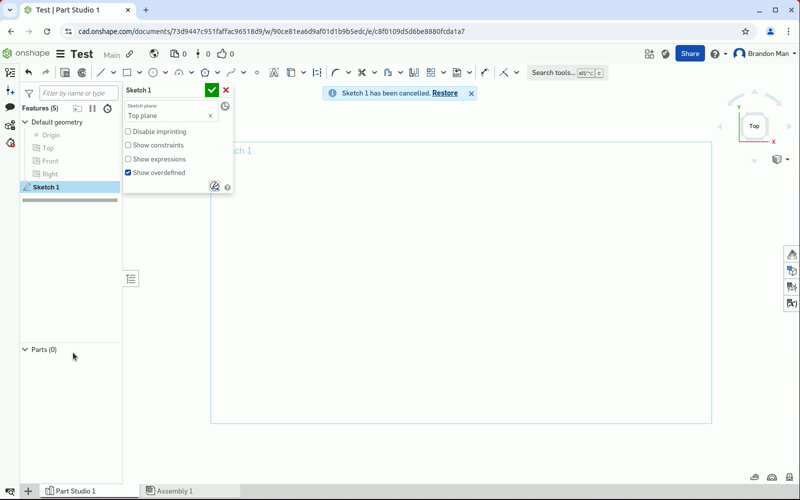
key(l)
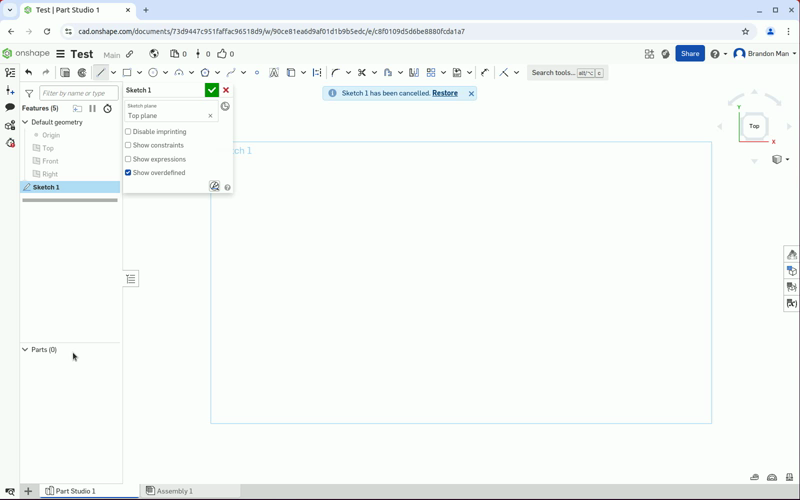
key_down(shift)
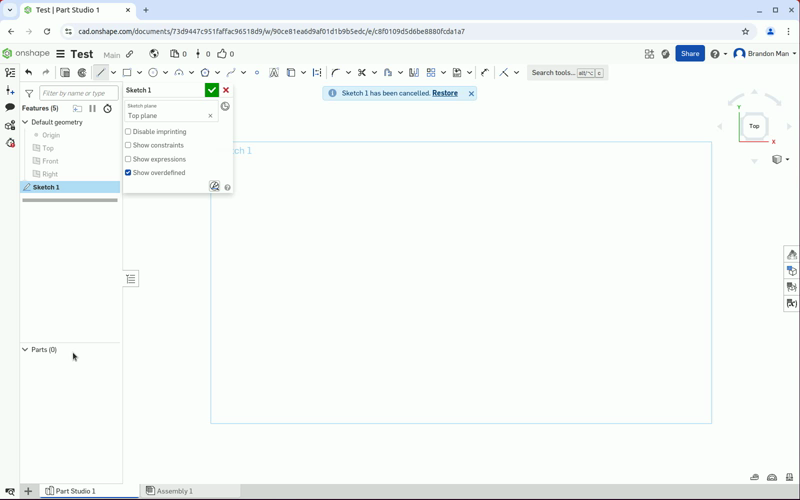
mouse_move(460, 282)
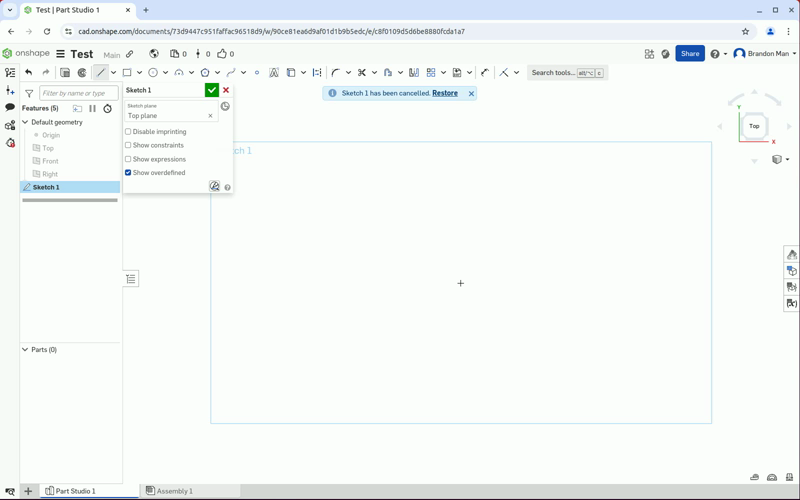
click(460, 282)
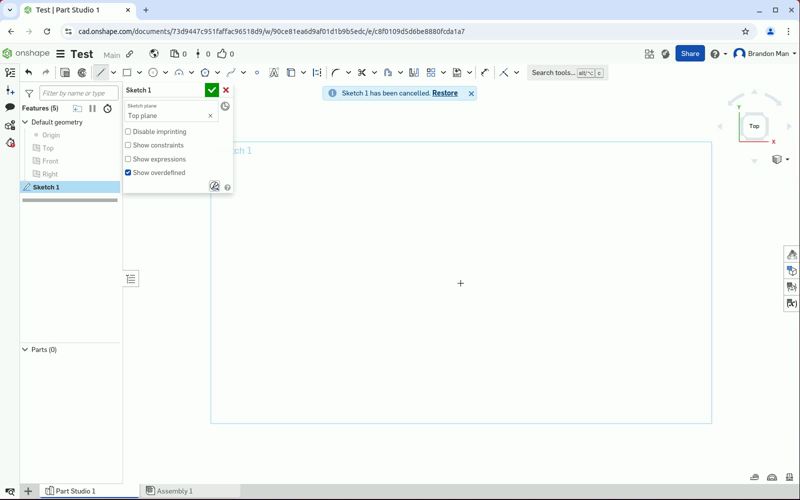
key_up(shift)
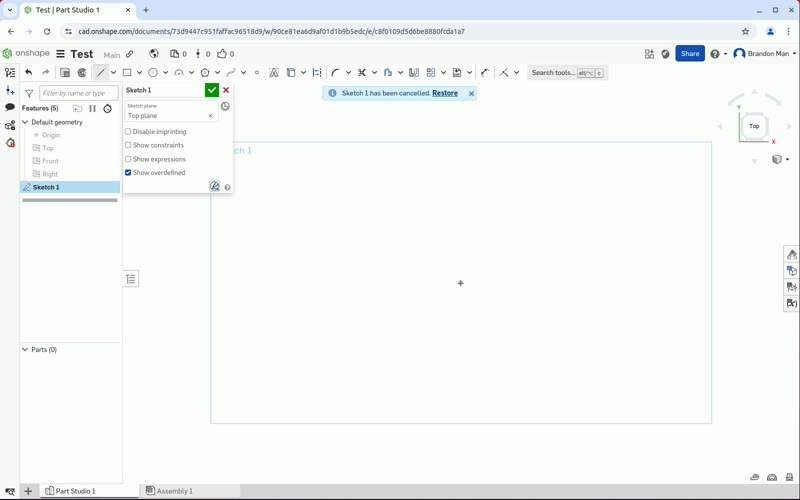
key_down(shift)
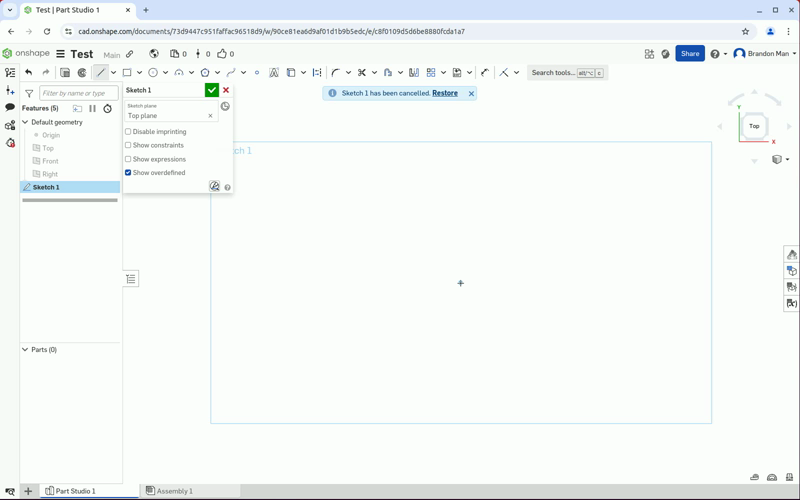
mouse_move(542, 282)
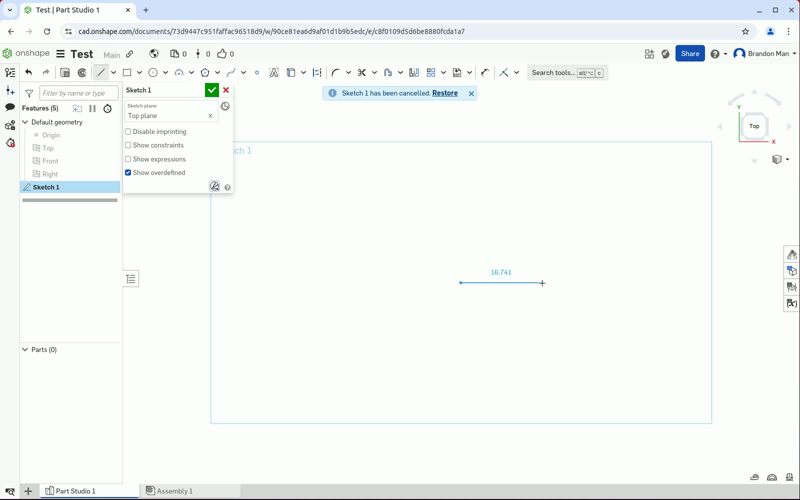
click(542, 282)
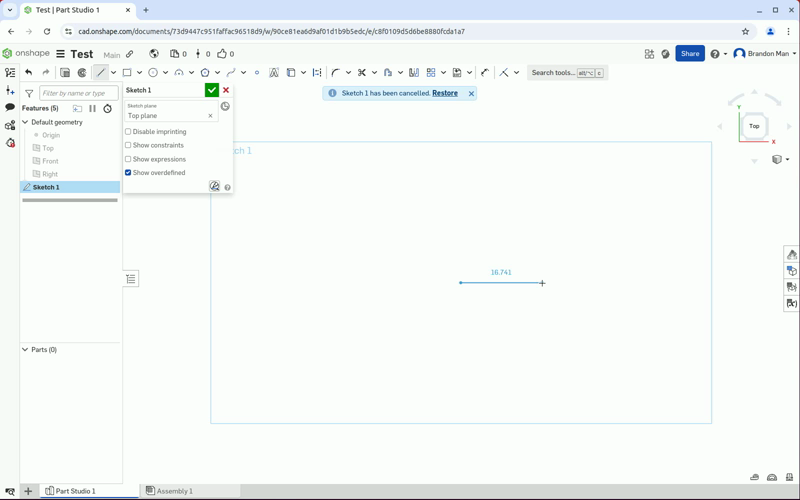
key_up(shift)
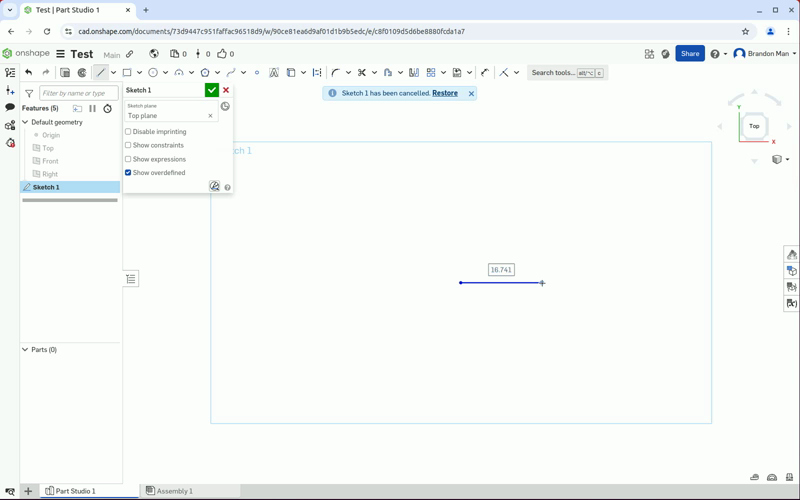
key_down(shift)
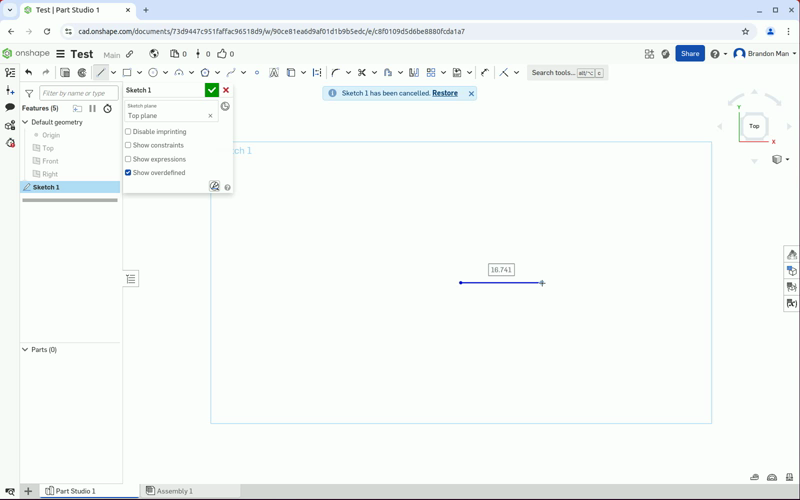
mouse_move(572, 282)
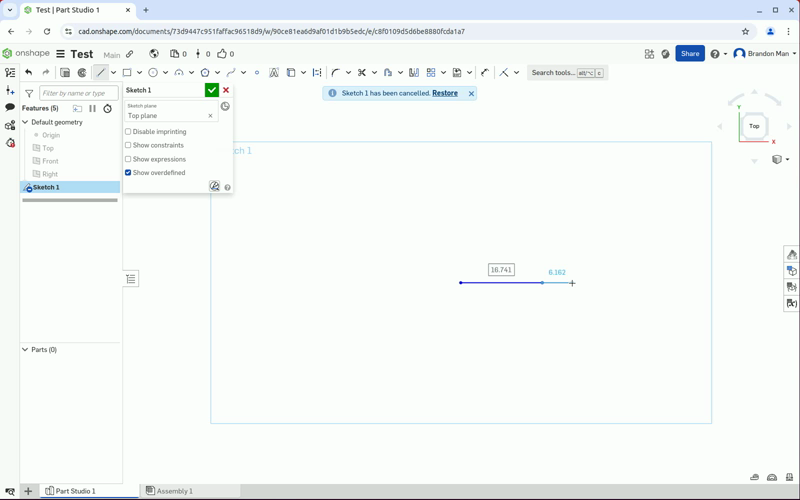
mouse_move(542, 241)
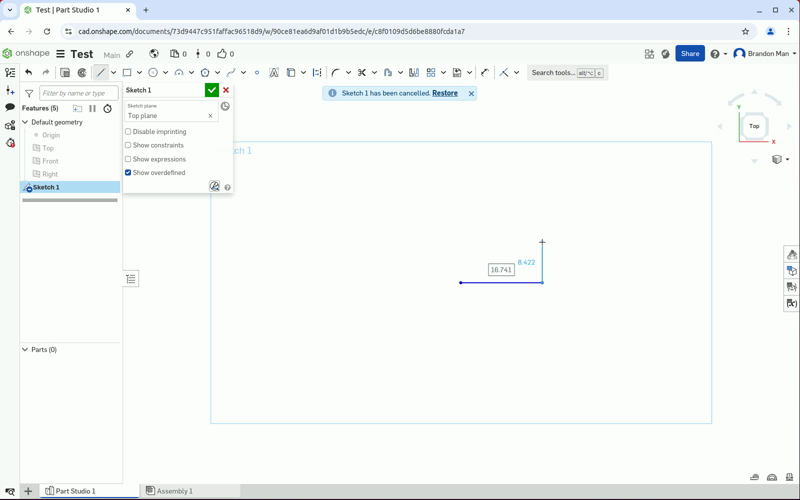
click(542, 241)
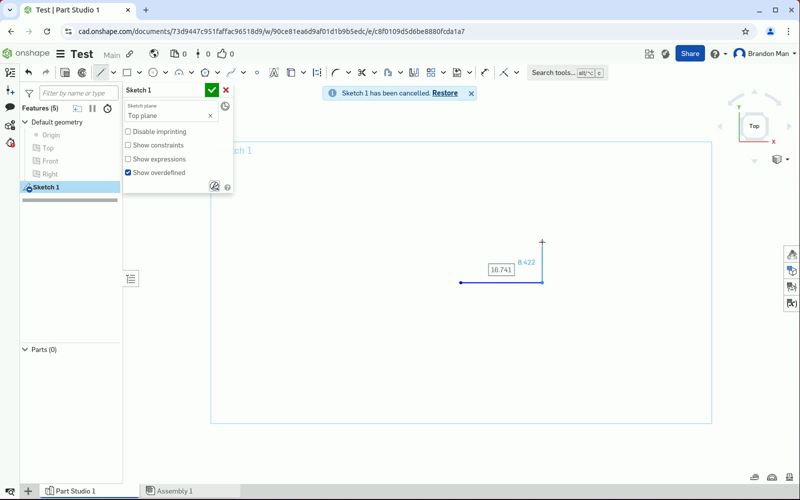
key_up(shift)
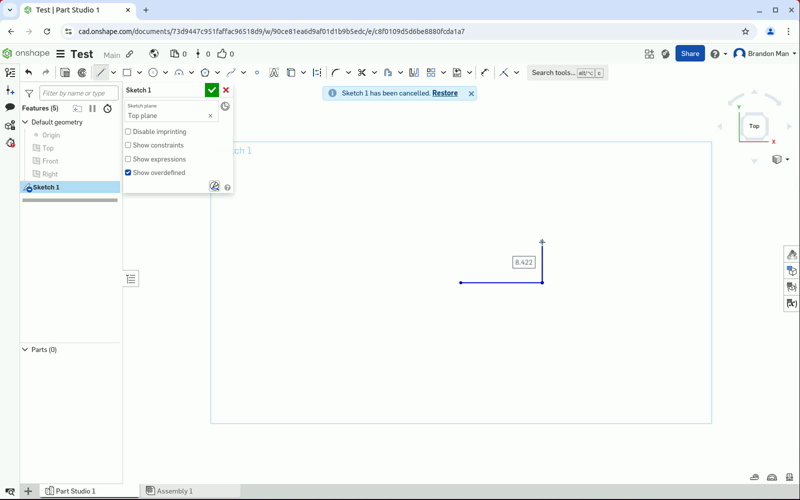
key_down(shift)
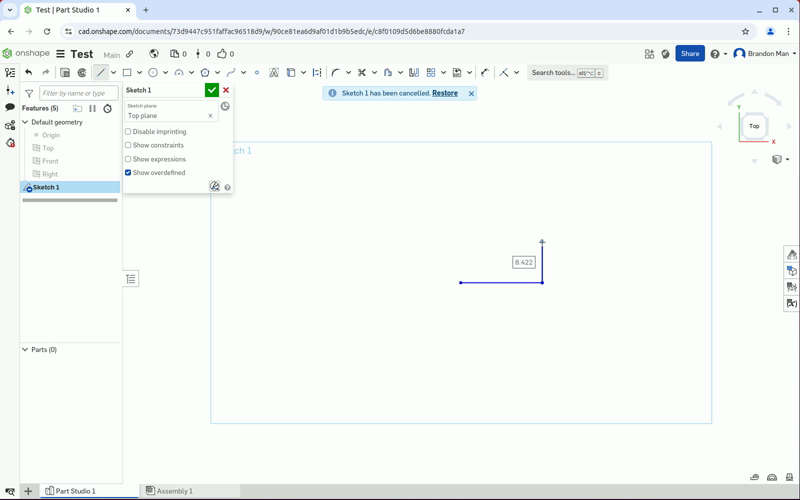
mouse_move(460, 241)
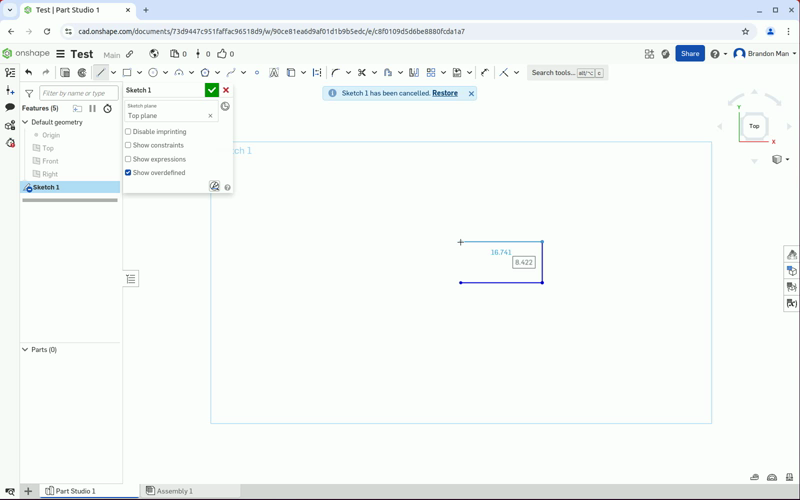
click(460, 241)
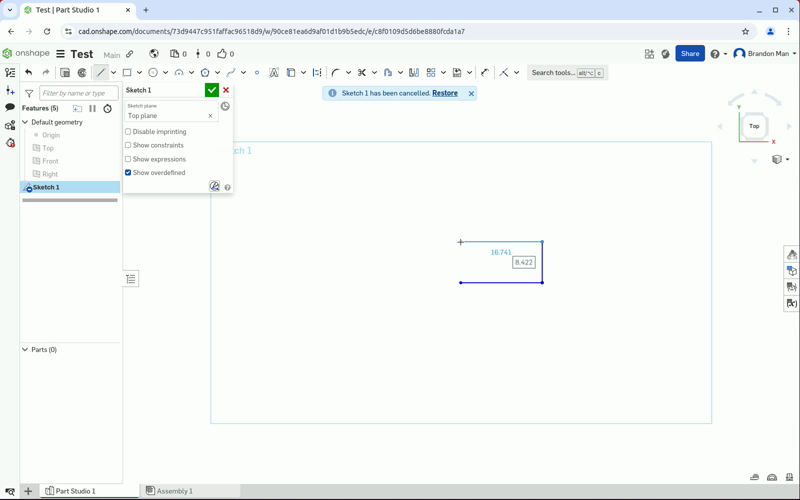
key_up(shift)
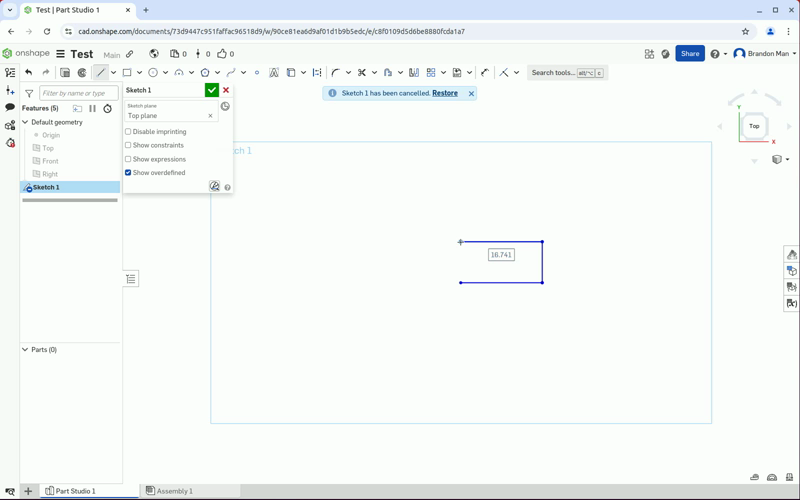
mouse_move(490, 241)
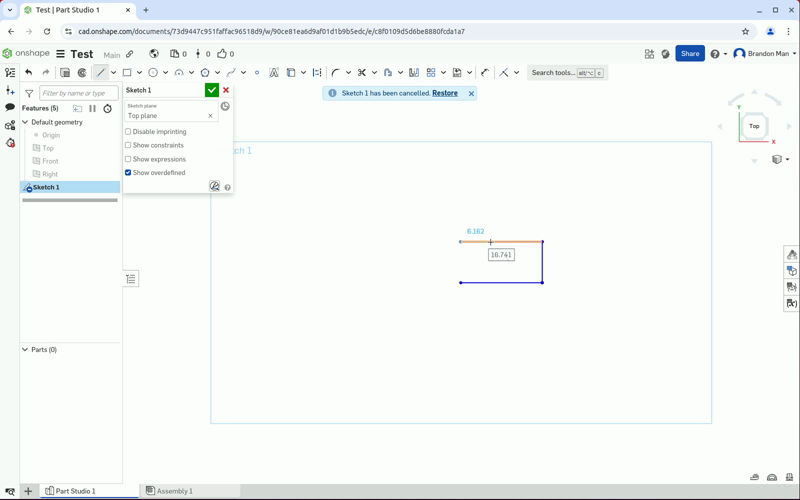
key_down(shift)
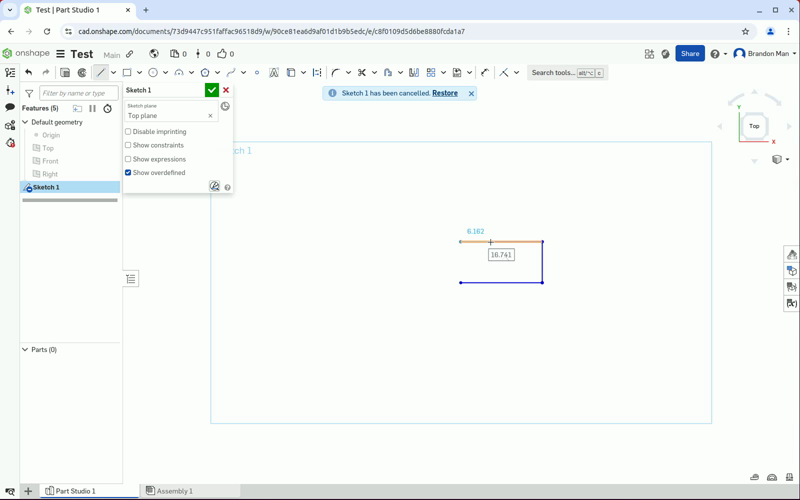
mouse_move(460, 282)
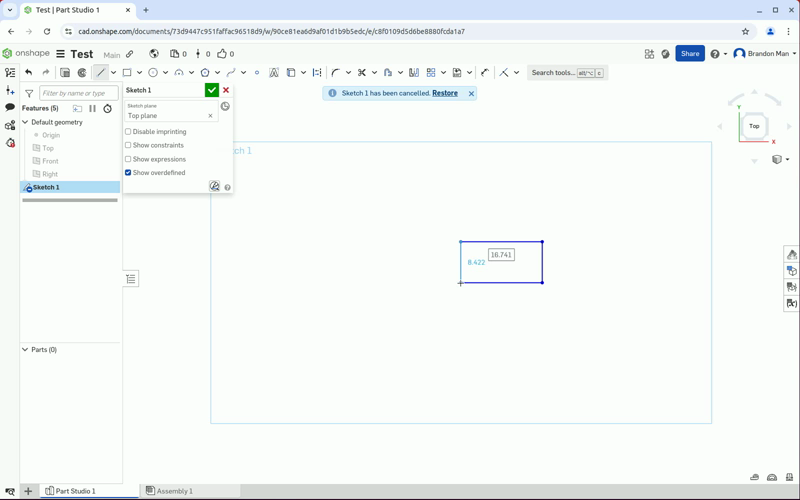
key_up(shift)
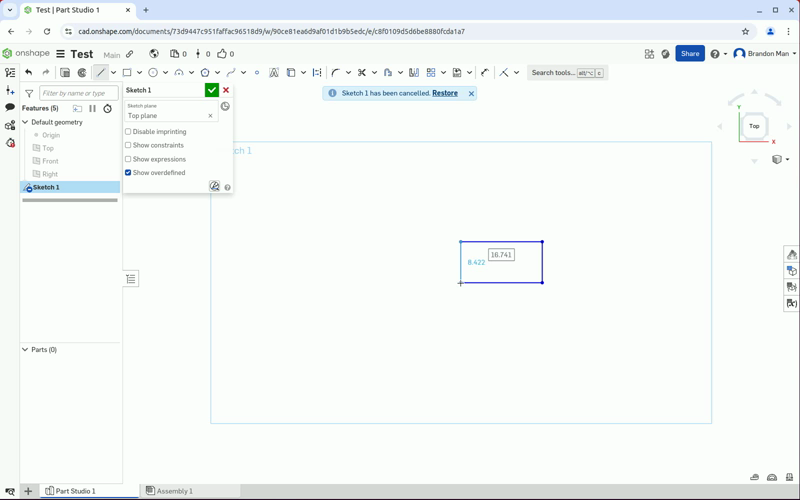
click(460, 282)
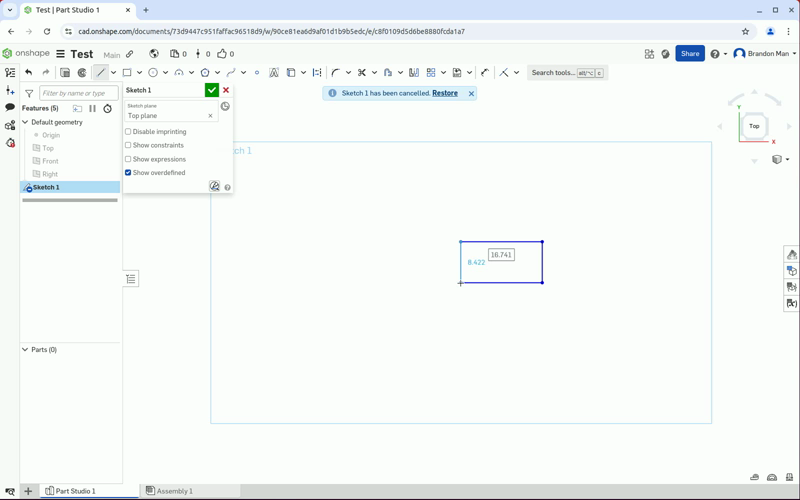
key(esc)
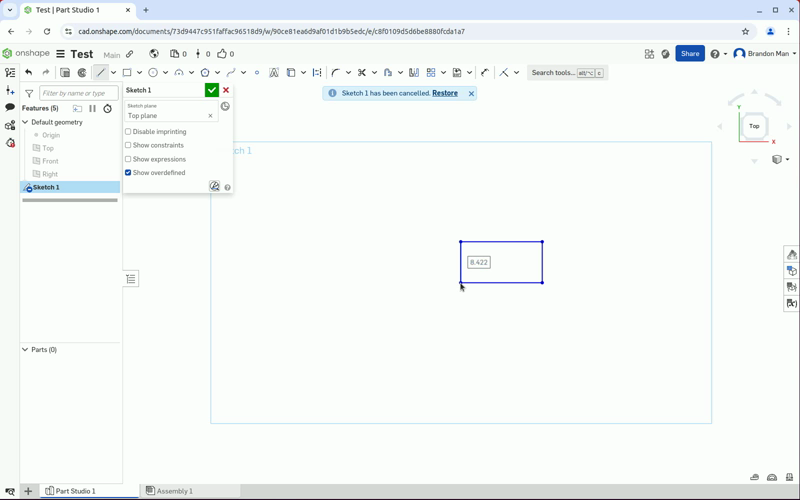
mouse_move(510, 245)
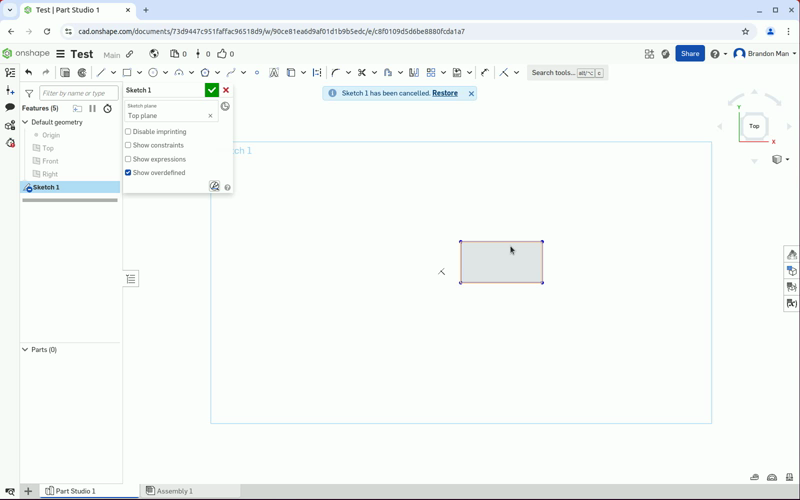
click(510, 245)
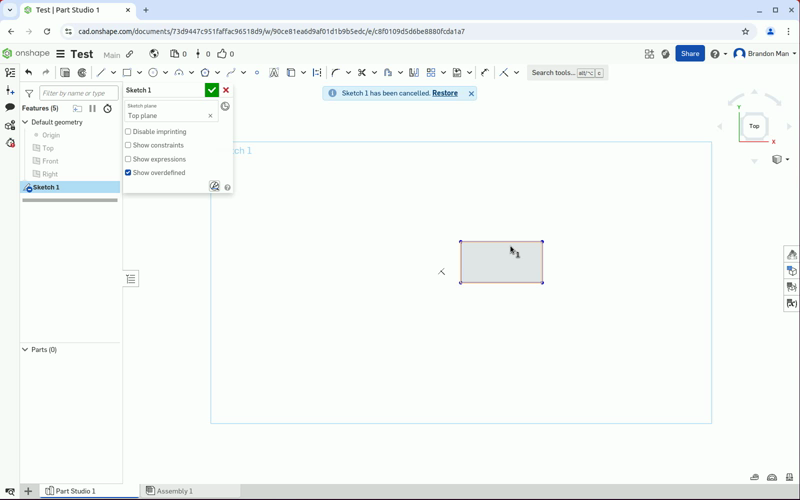
mouse_move(73, 352)
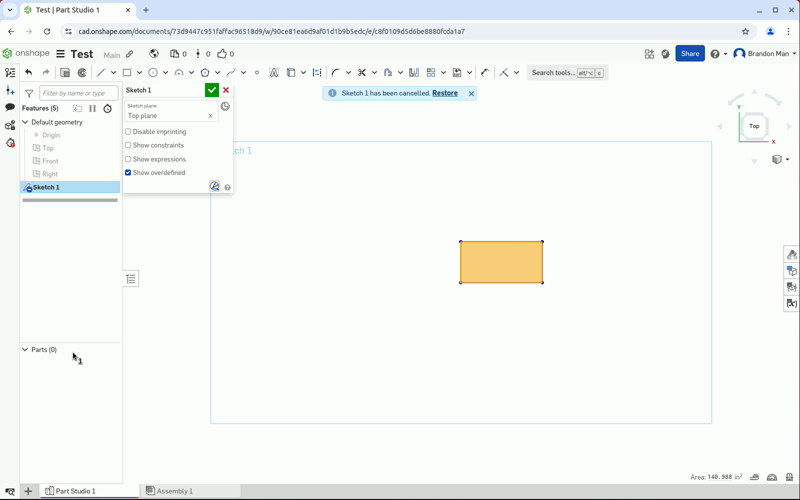
key(shift+y)
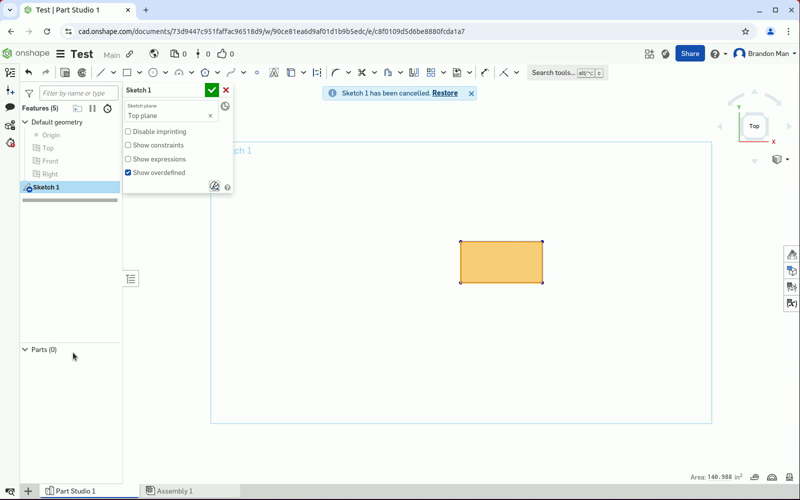
key(shift+e)
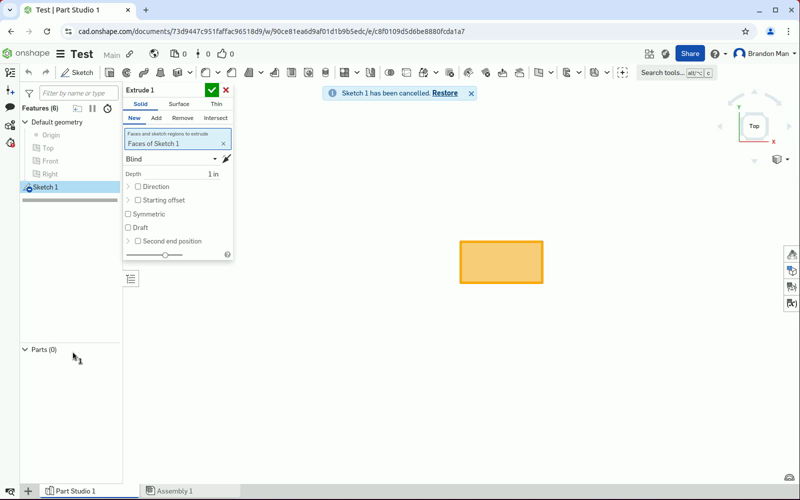
mouse_move(143, 106)
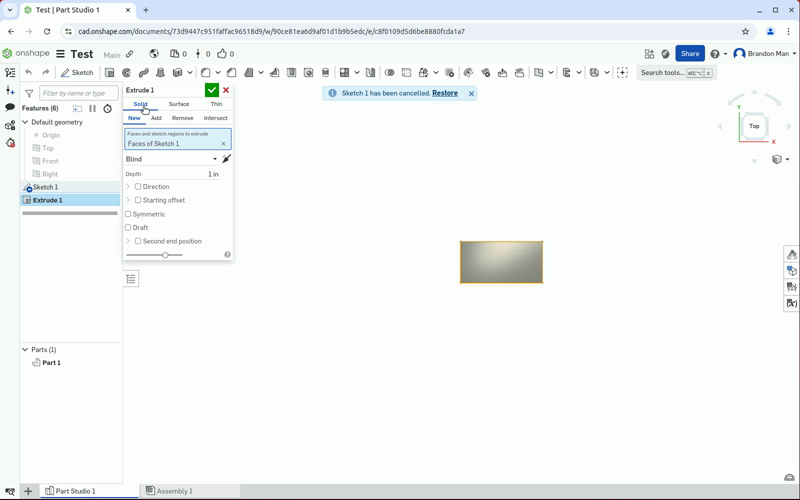
click(143, 106)
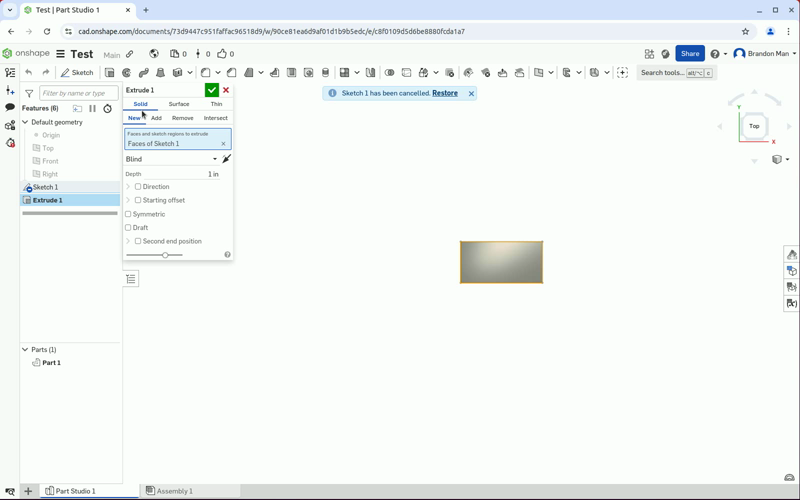
mouse_move(137, 120)
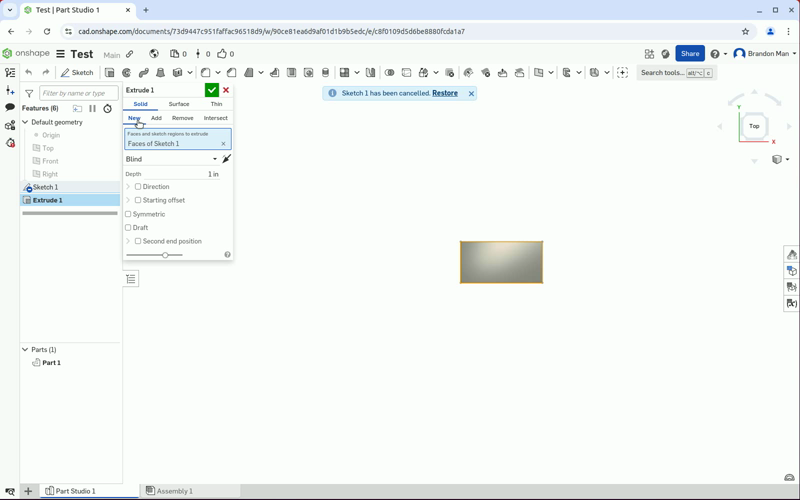
click(137, 120)
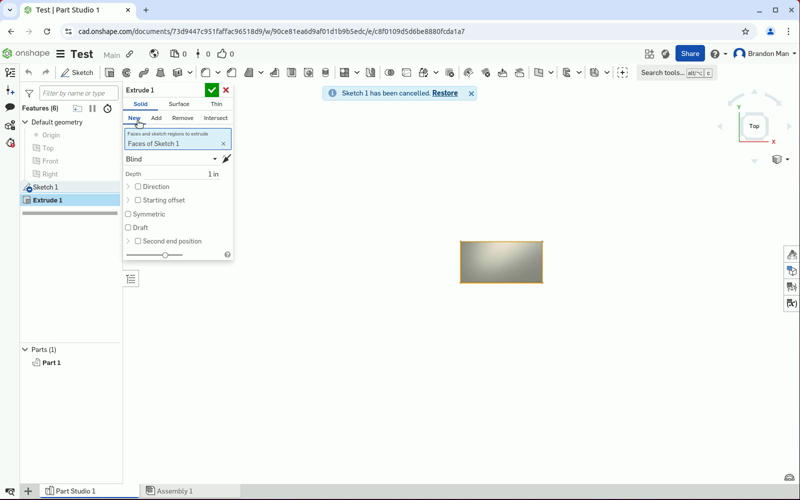
key(tab, 4)
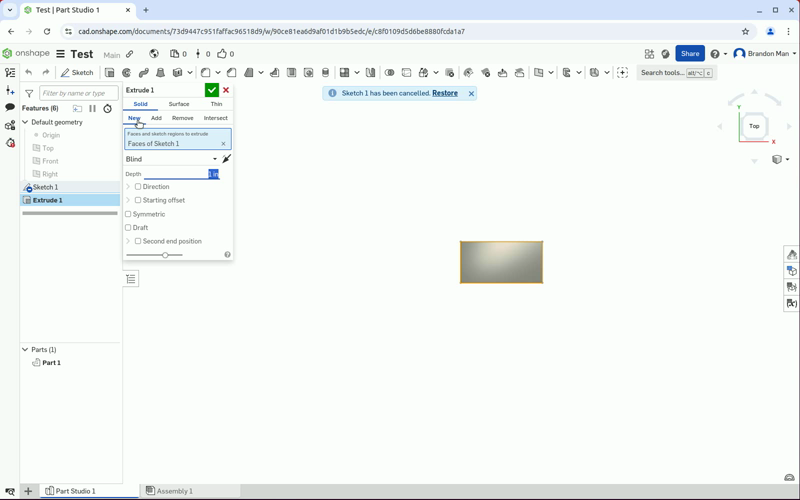
text(10.351)
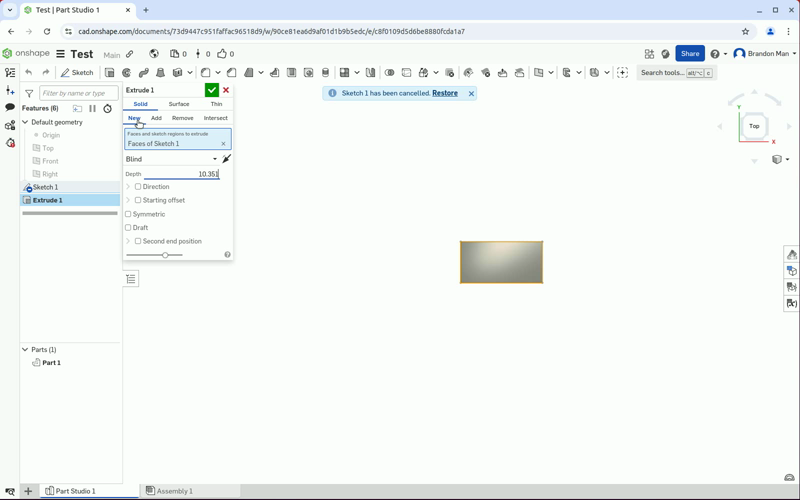
key(enter)
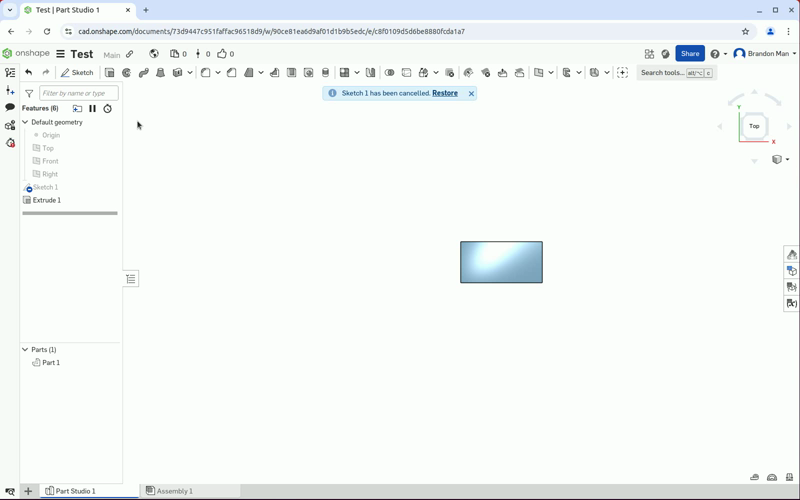
key(shift+h)
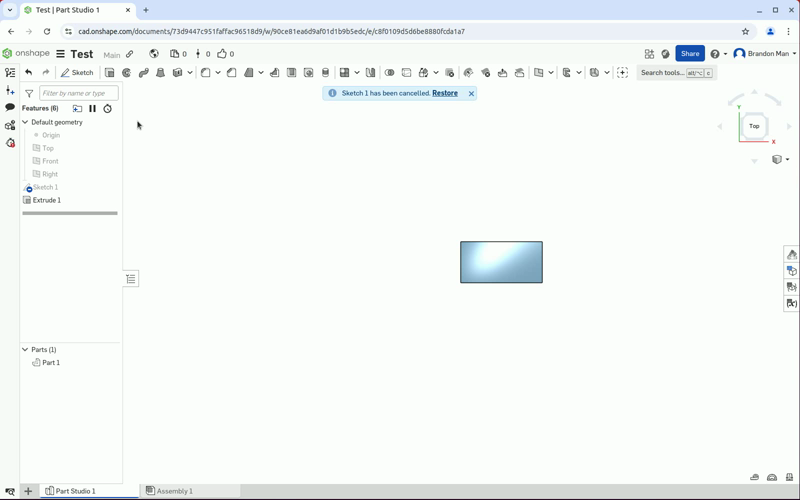
key(shift+h)
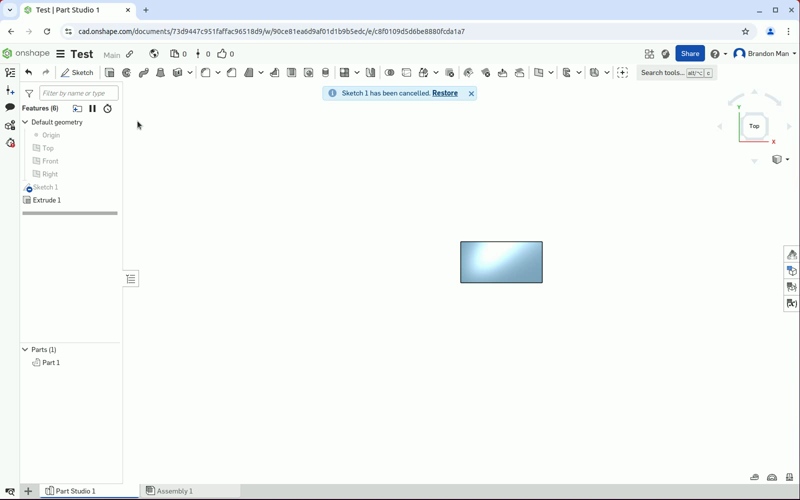
mouse_move(73, 189)
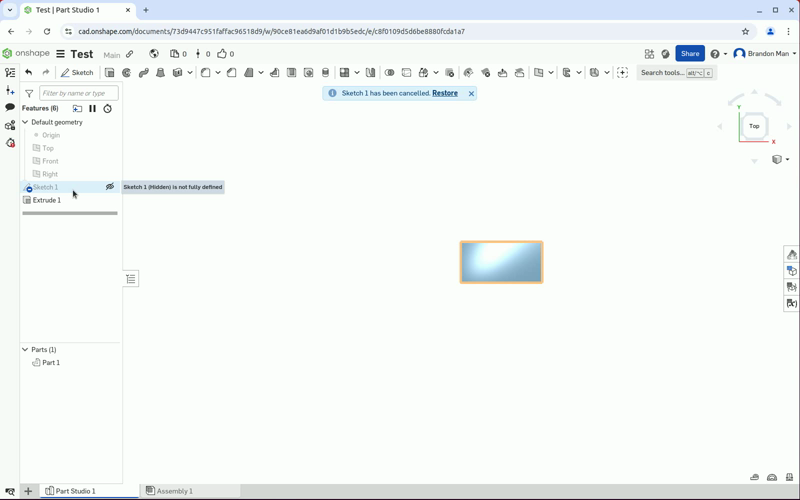
click(73, 189)
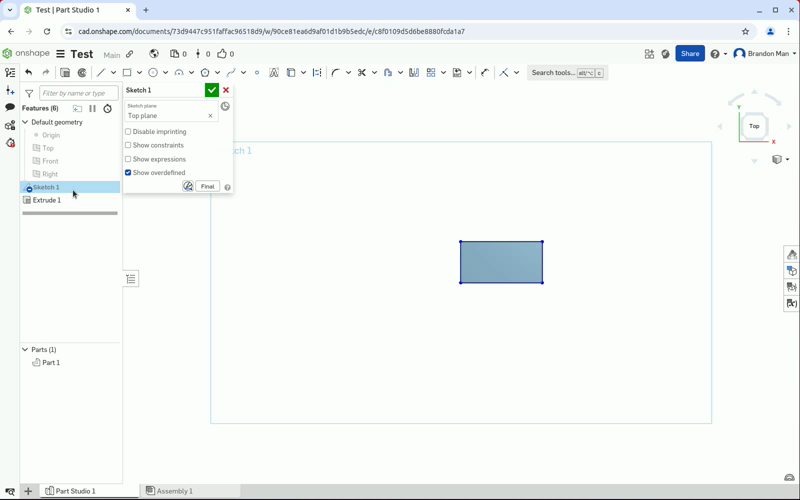
mouse_move(229, 92)
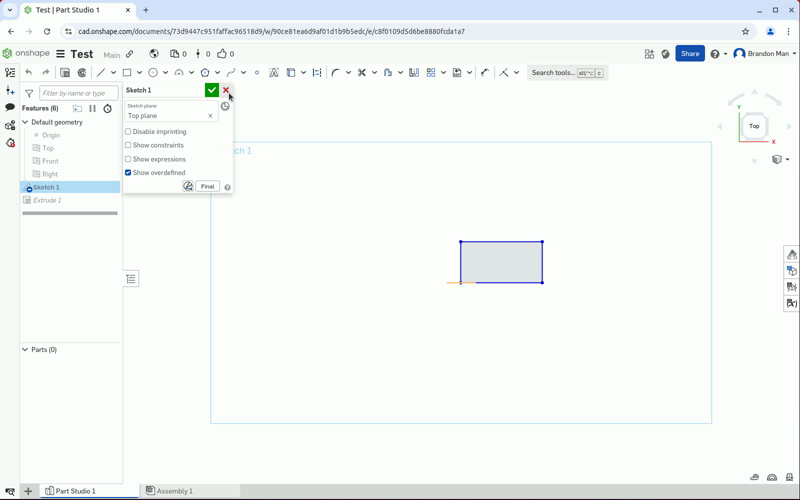
click(229, 92)
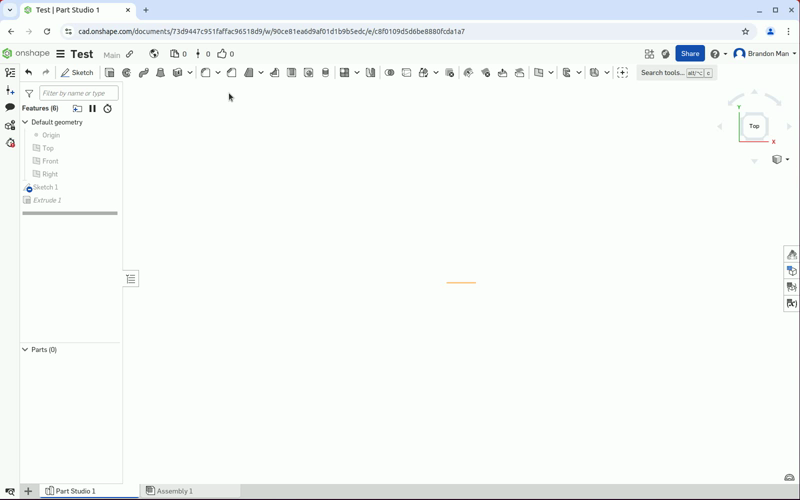
mouse_move(73, 352)
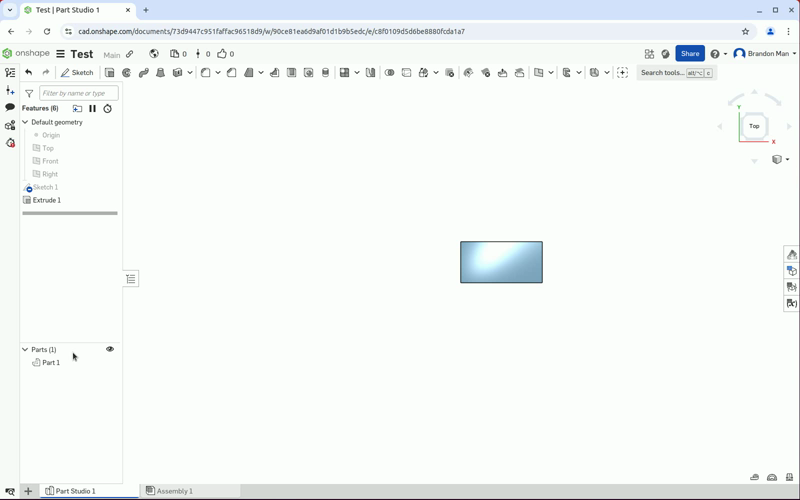
key(y)
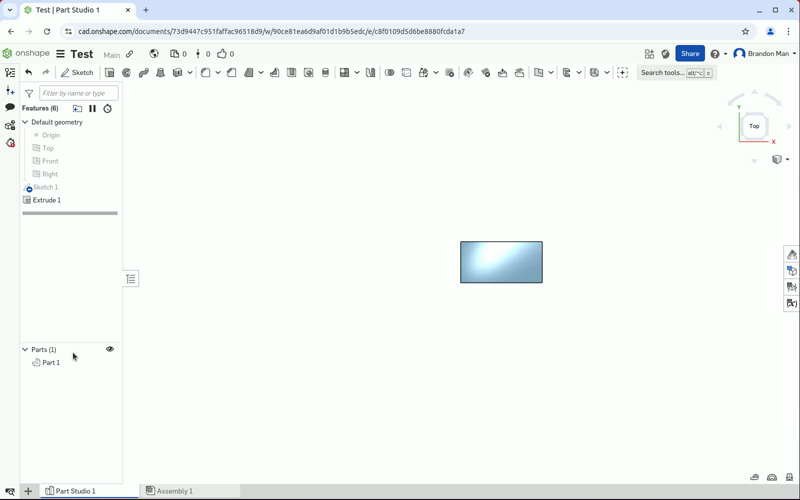
key(shift+p)
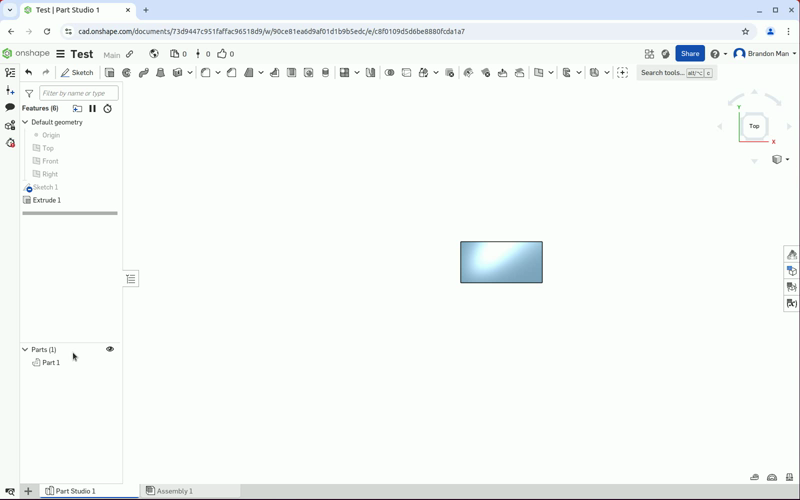
key(space)
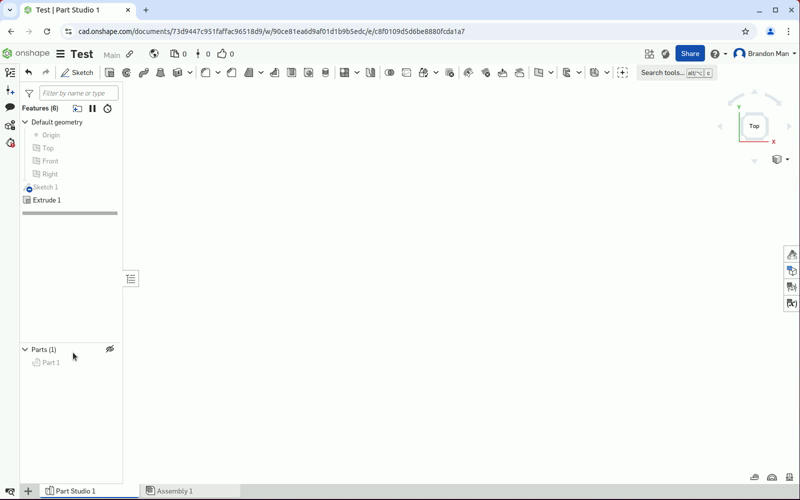
key_down(shift)
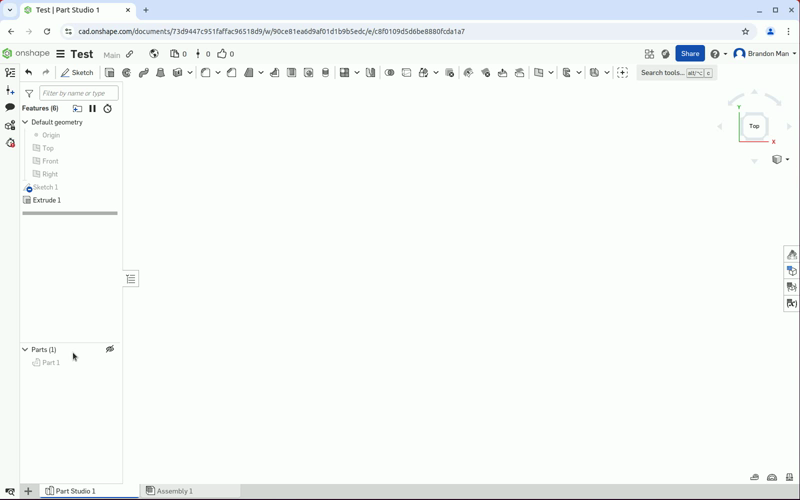
key(up)
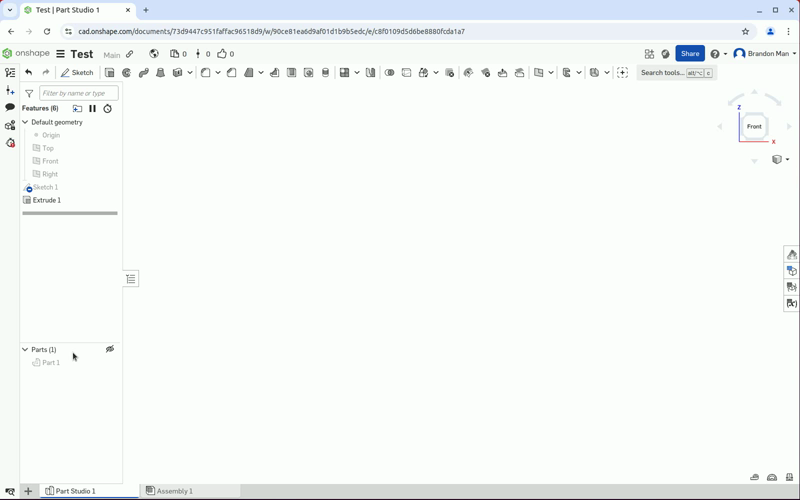
key_up(shift)
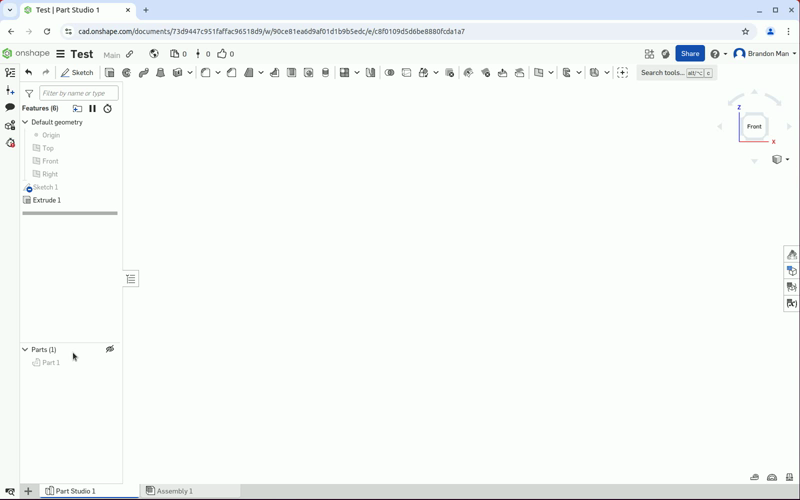
mouse_move(73, 352)
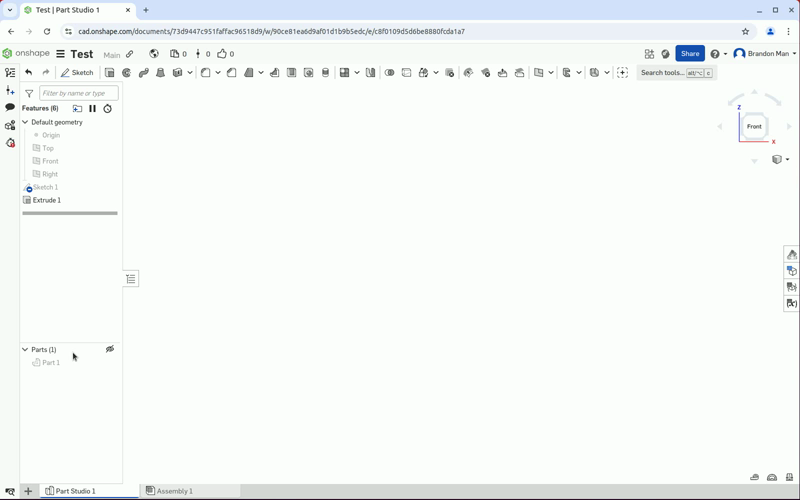
key(shift+y)
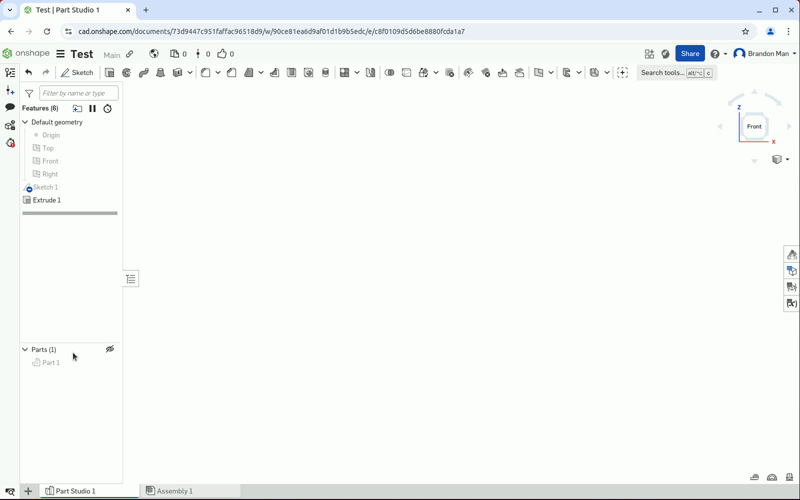
key(shift+s)
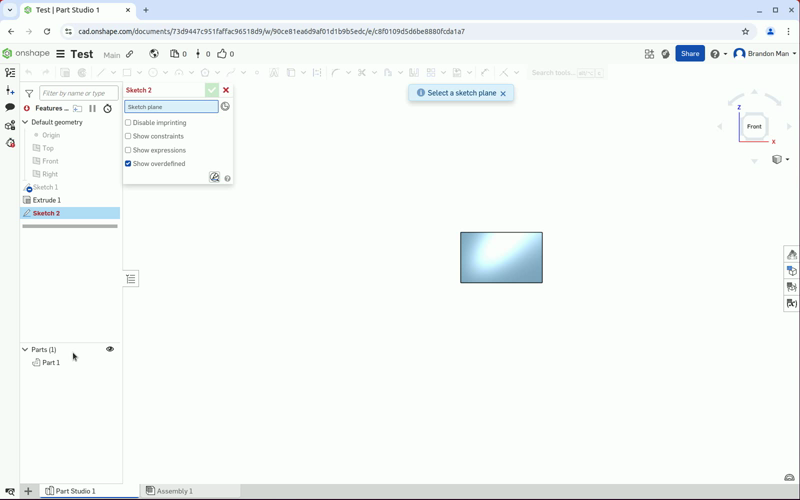
mouse_move(73, 163)
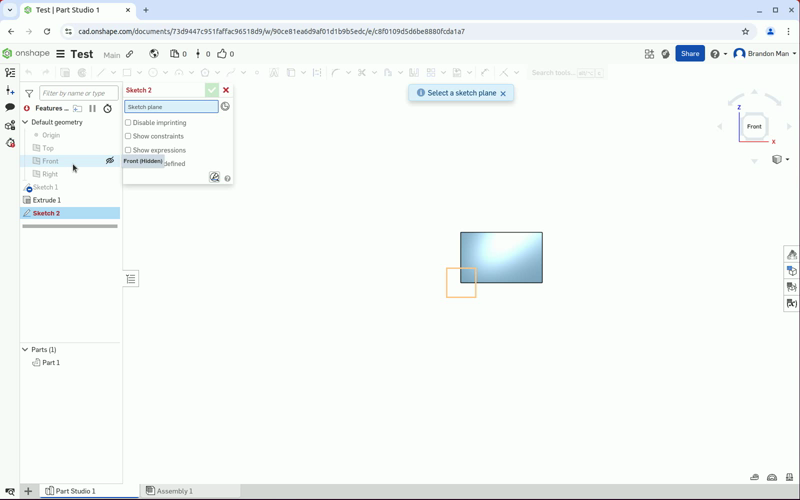
click(73, 163)
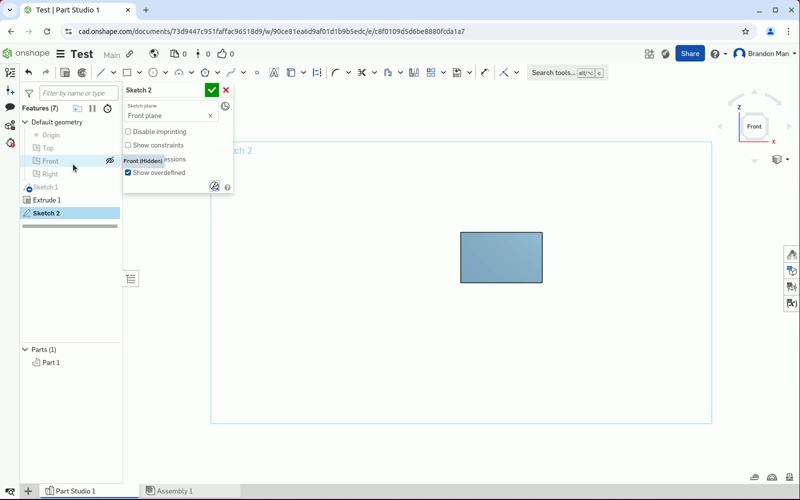
mouse_move(73, 352)
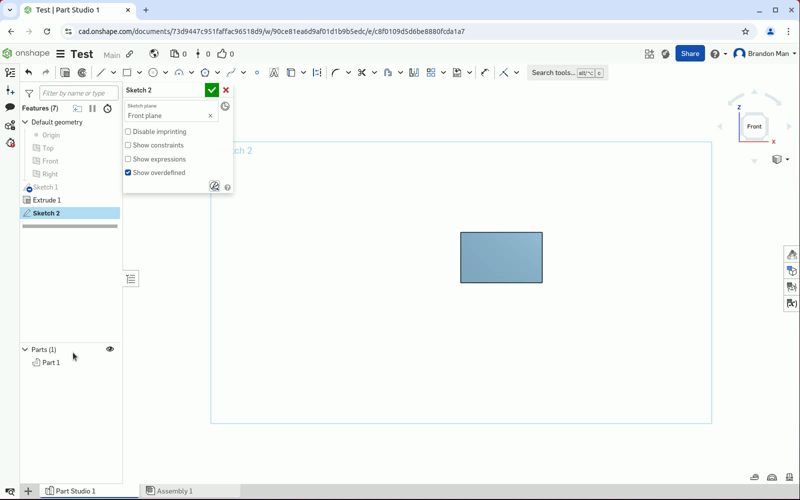
key(y)
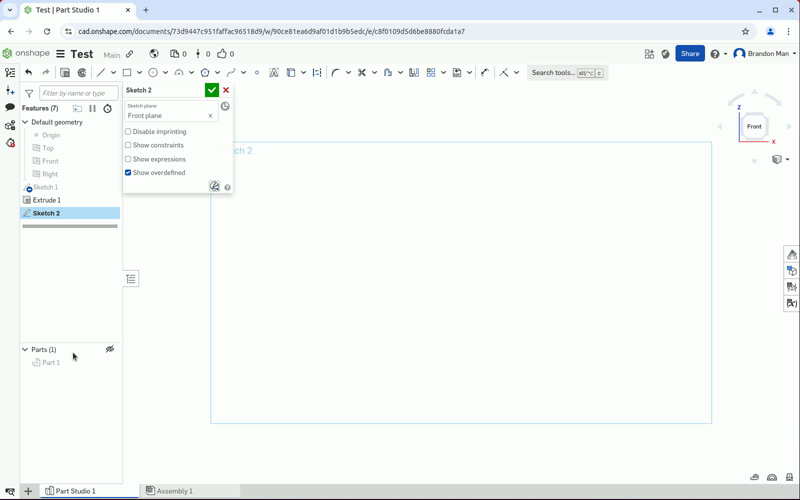
key(l)
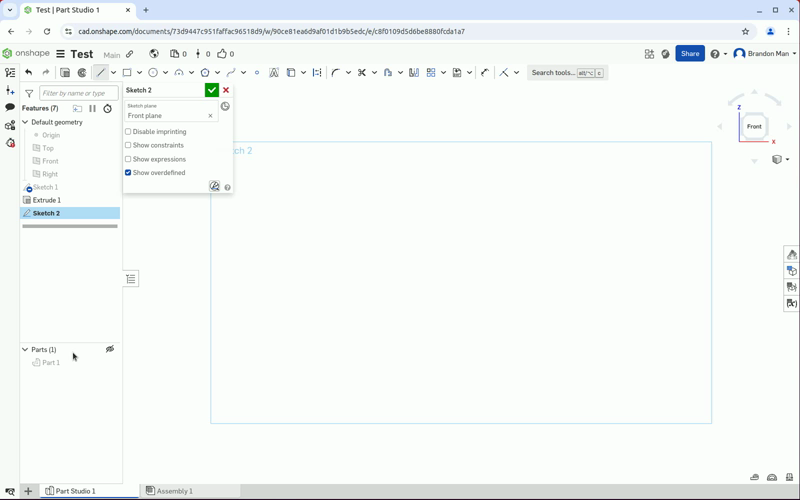
key_down(shift)
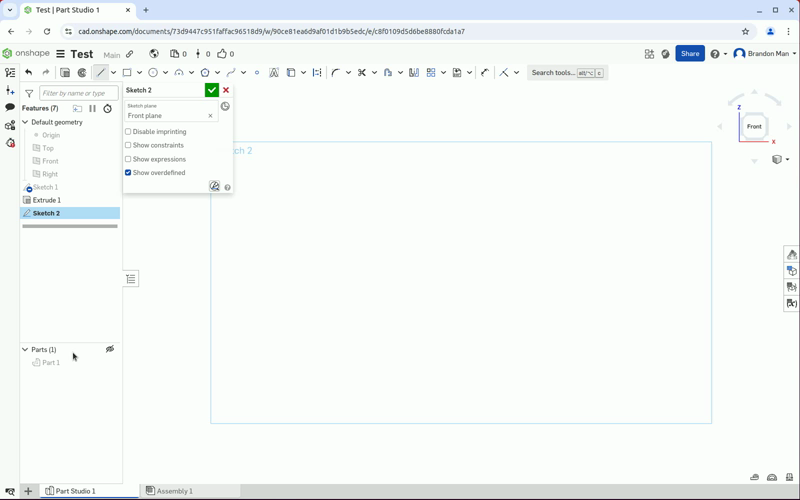
mouse_move(461, 281)
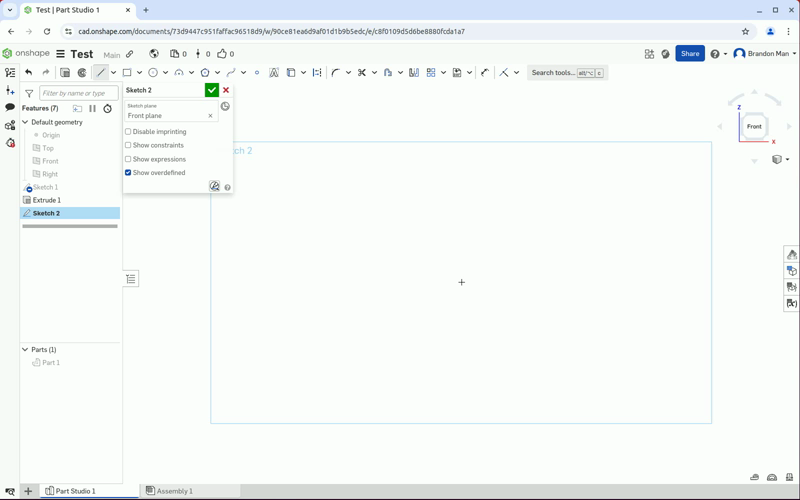
click(461, 281)
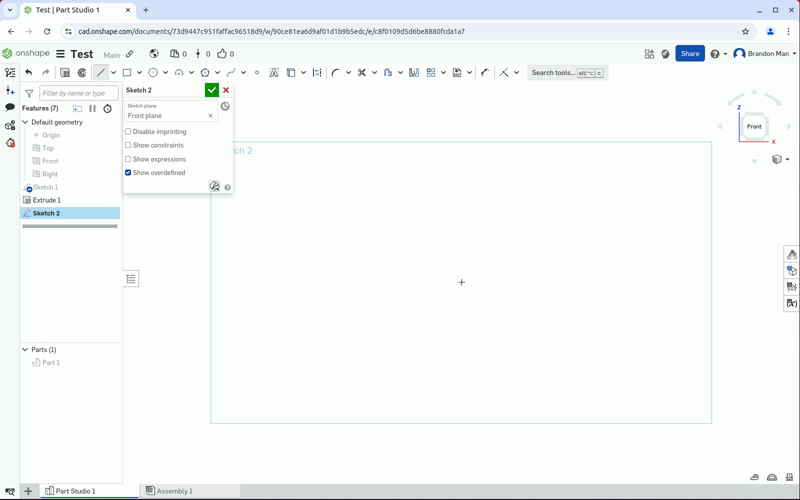
key_up(shift)
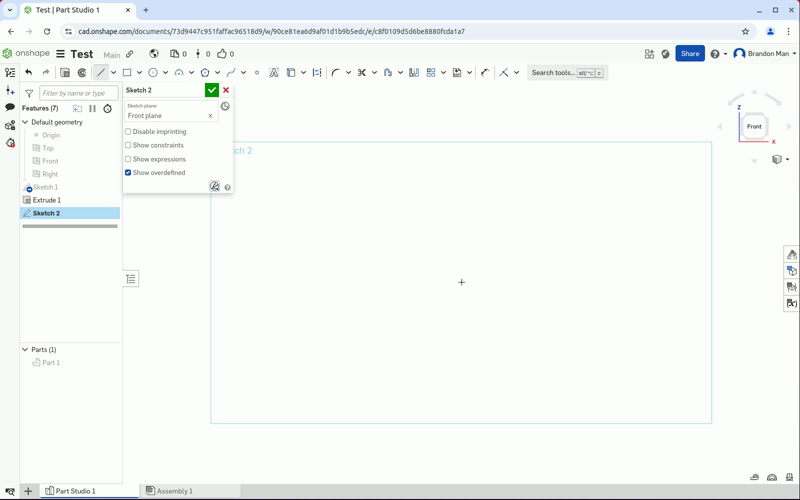
key_down(shift)
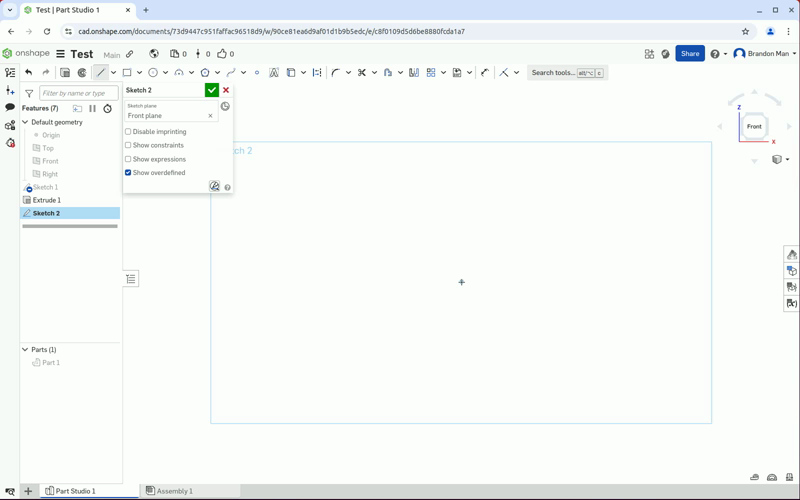
mouse_move(540, 281)
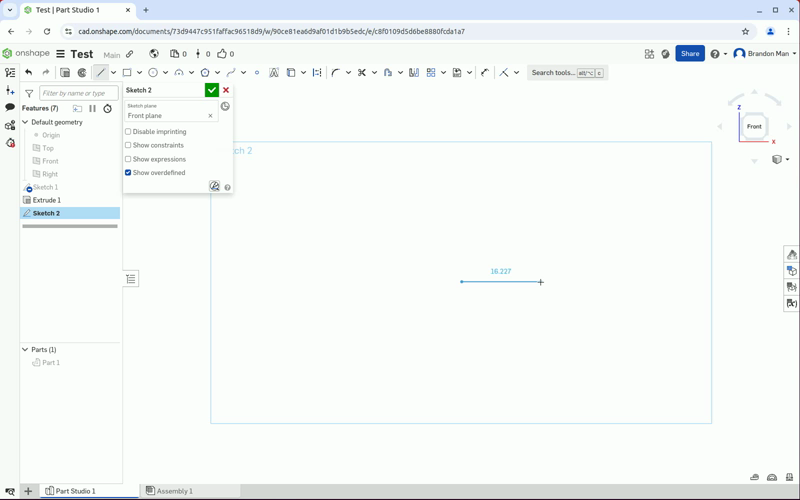
click(540, 281)
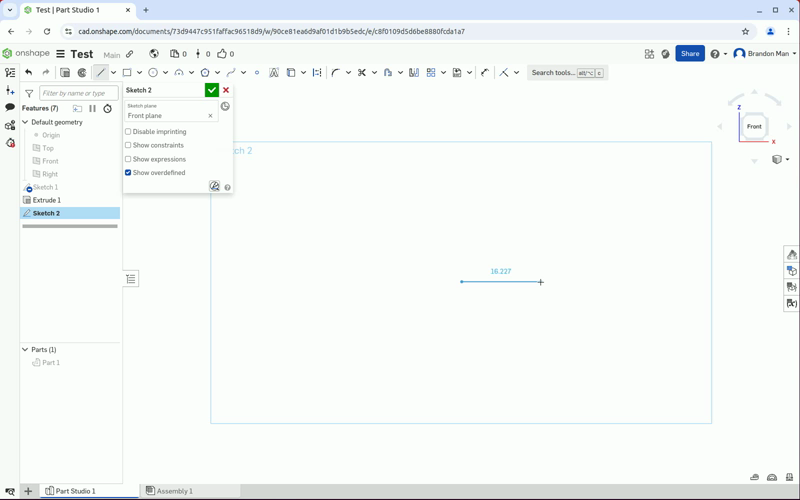
key_up(shift)
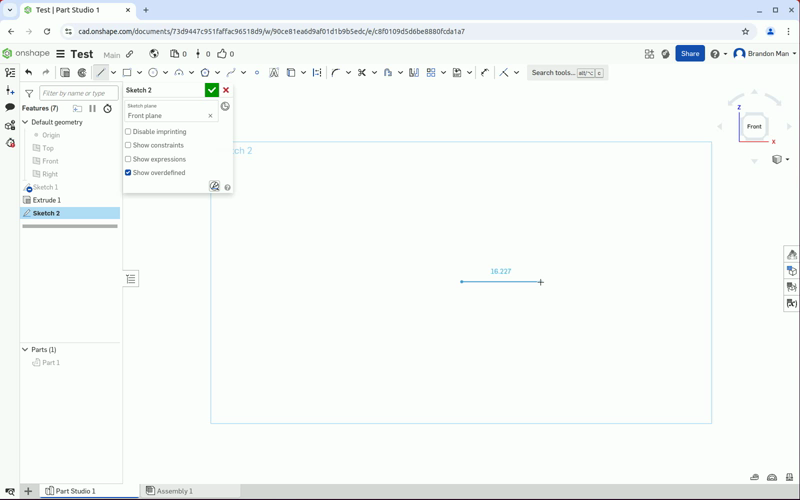
key_down(shift)
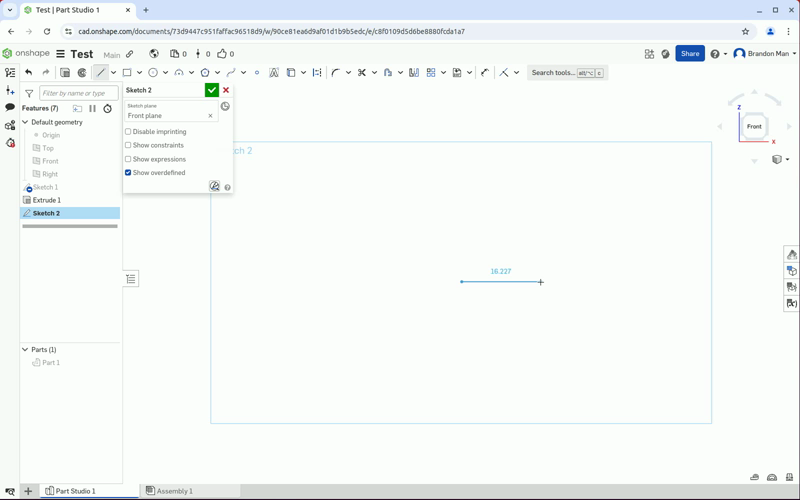
mouse_move(570, 281)
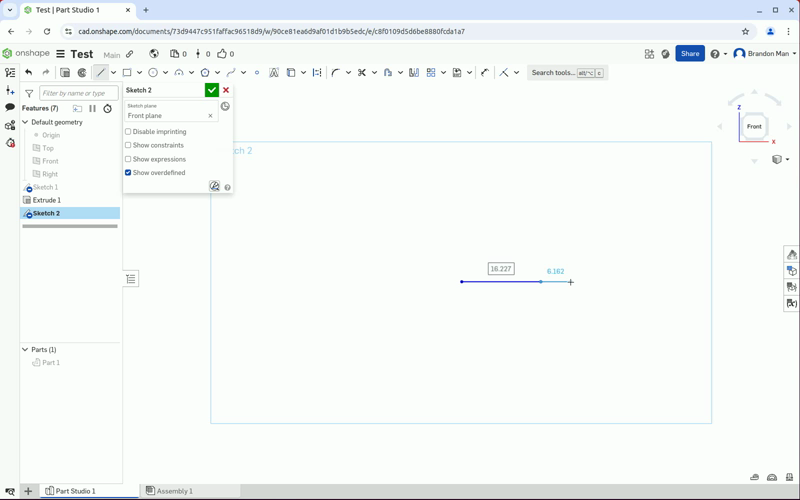
mouse_move(540, 232)
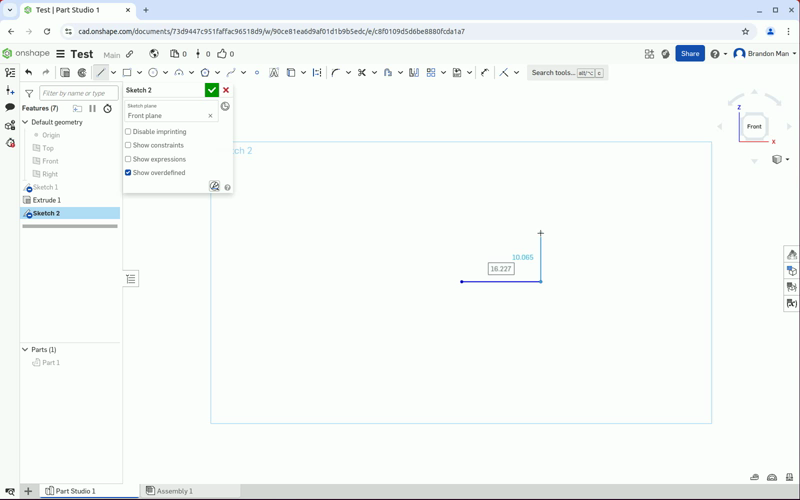
click(540, 232)
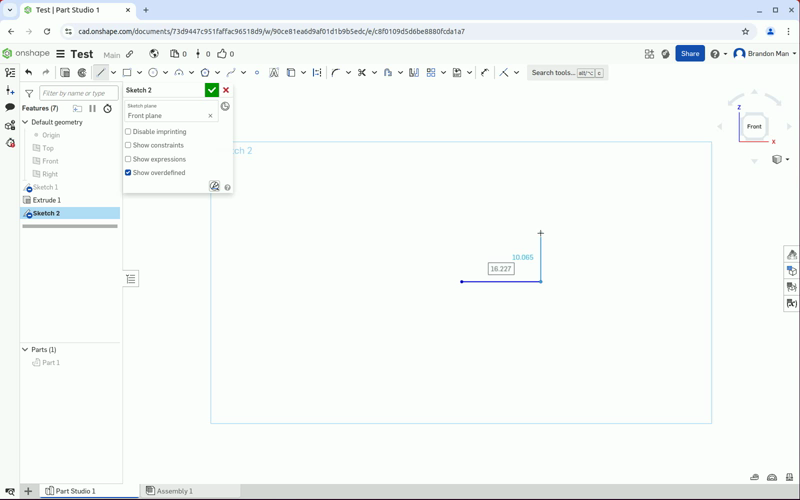
key_up(shift)
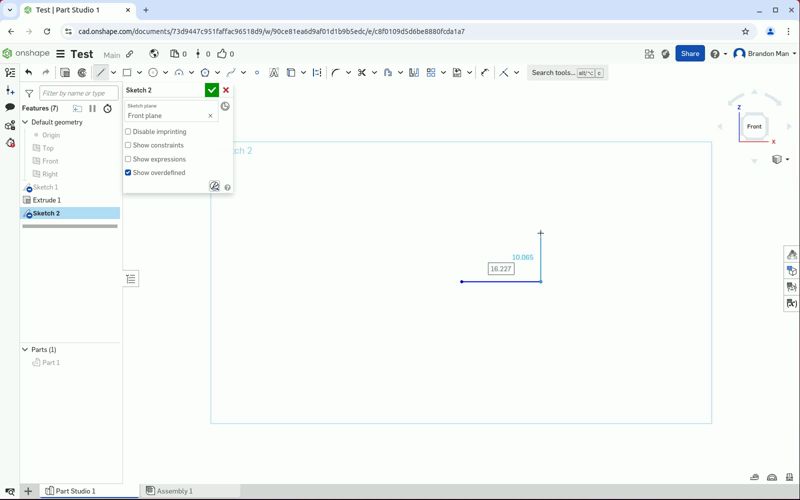
key_down(shift)
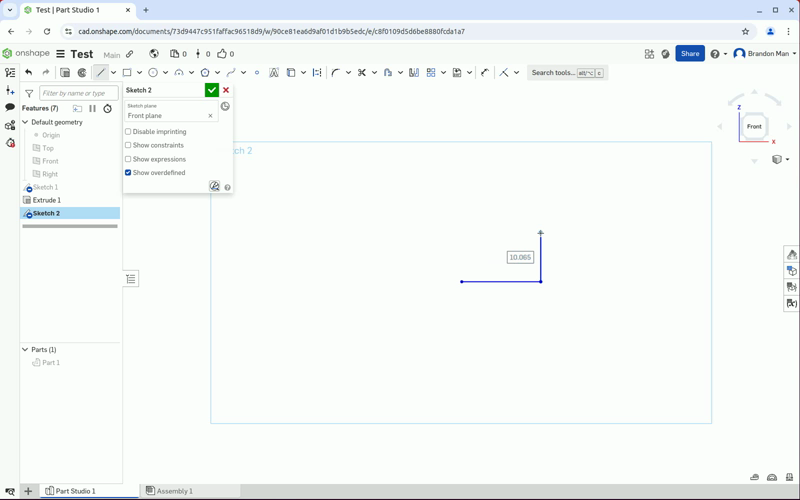
mouse_move(461, 232)
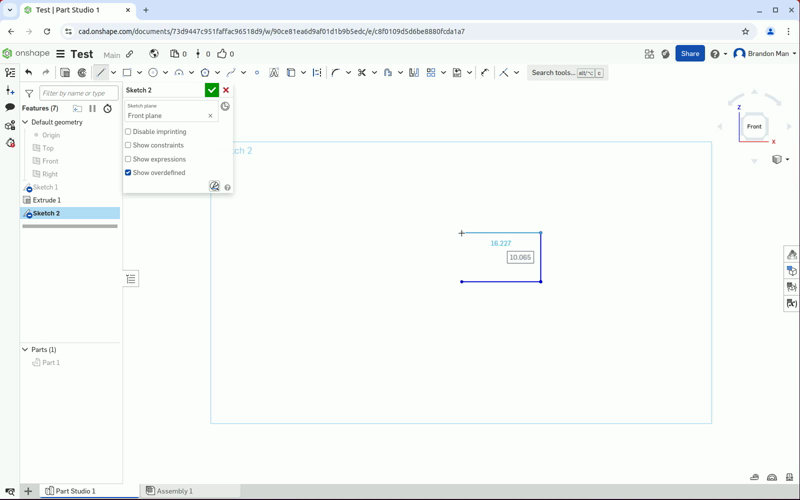
click(461, 232)
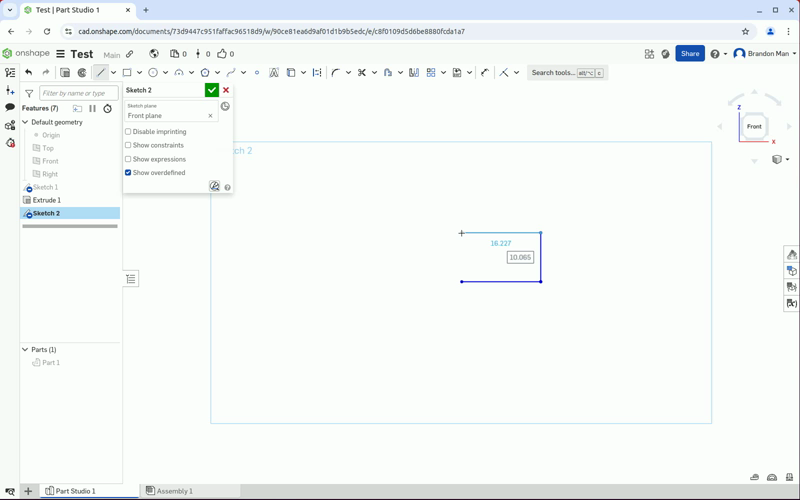
key_up(shift)
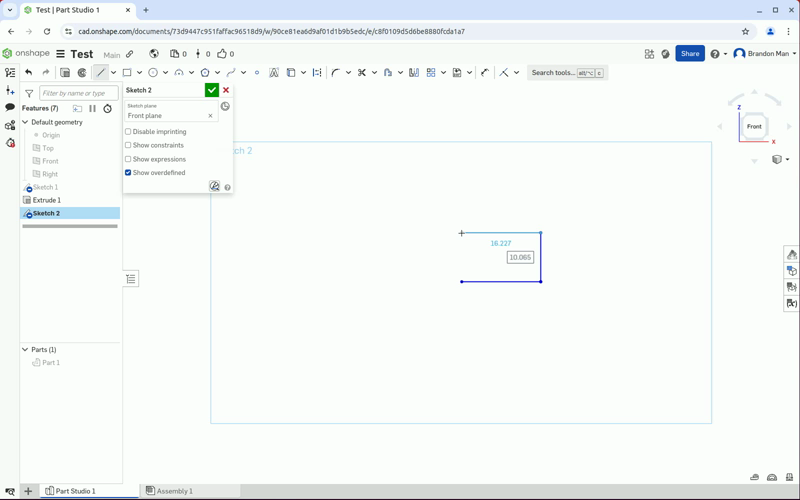
mouse_move(492, 232)
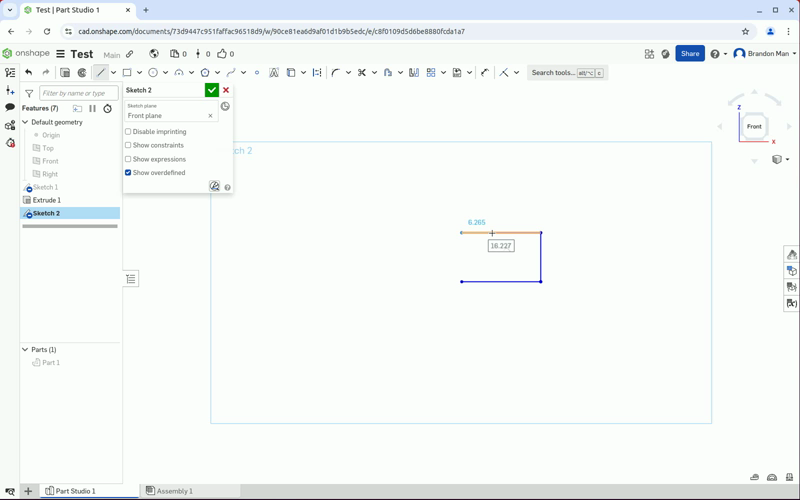
key_down(shift)
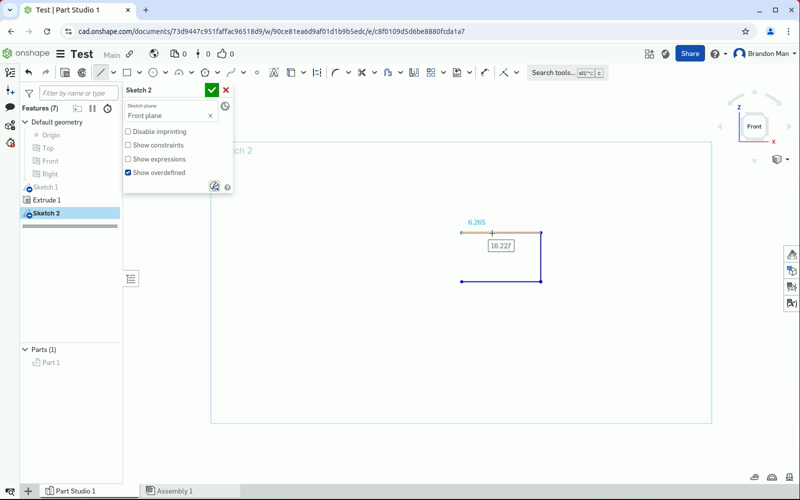
mouse_move(461, 281)
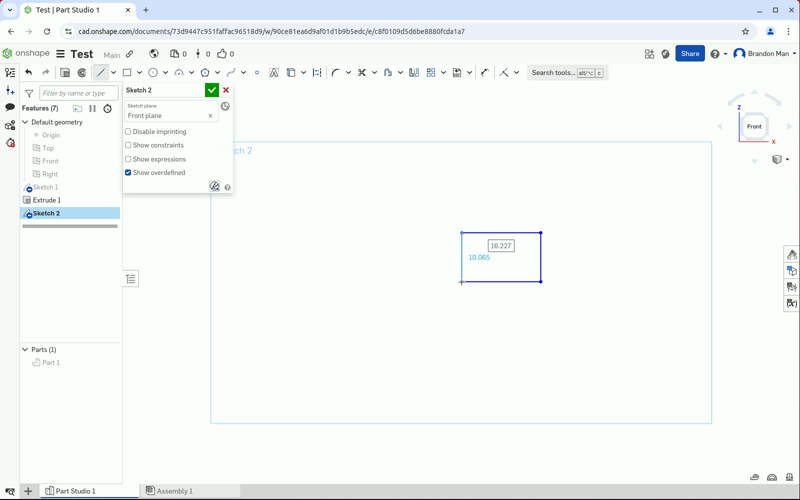
key_up(shift)
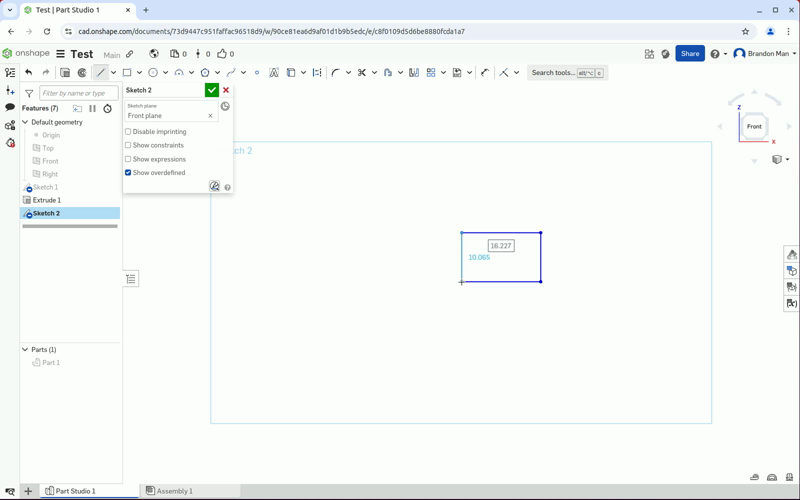
click(461, 281)
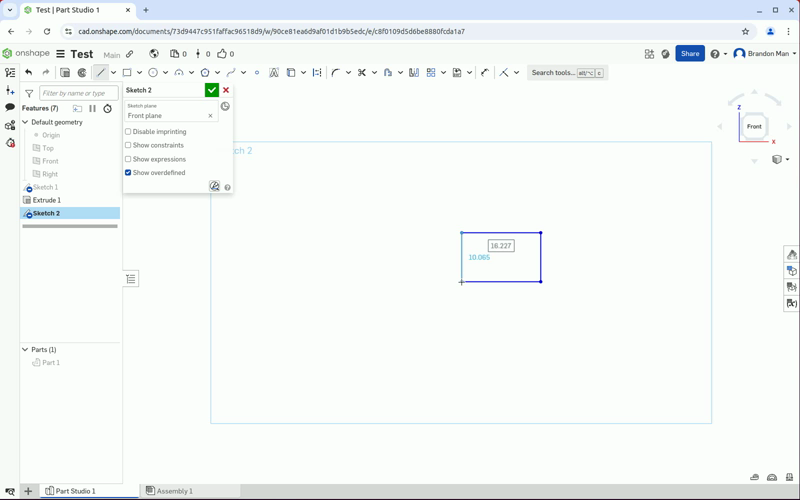
key(esc)
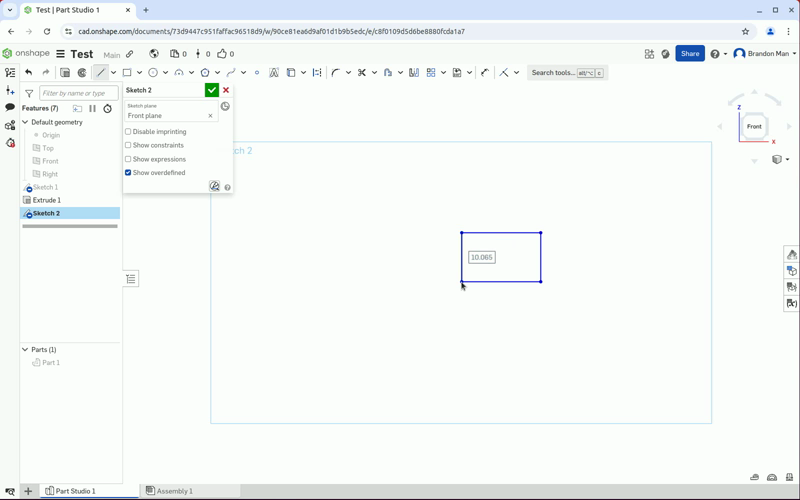
mouse_move(470, 253)
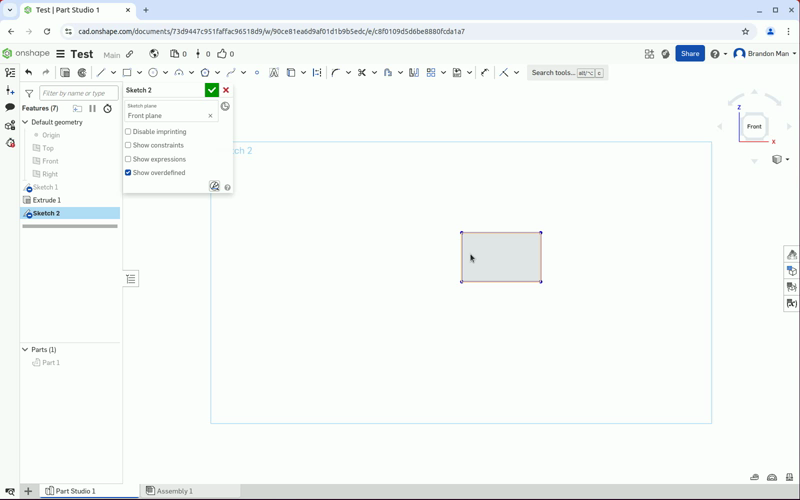
click(470, 253)
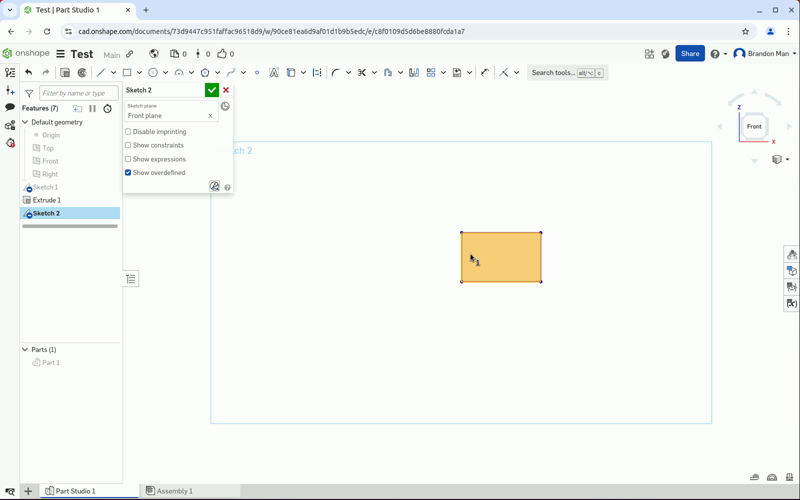
mouse_move(73, 352)
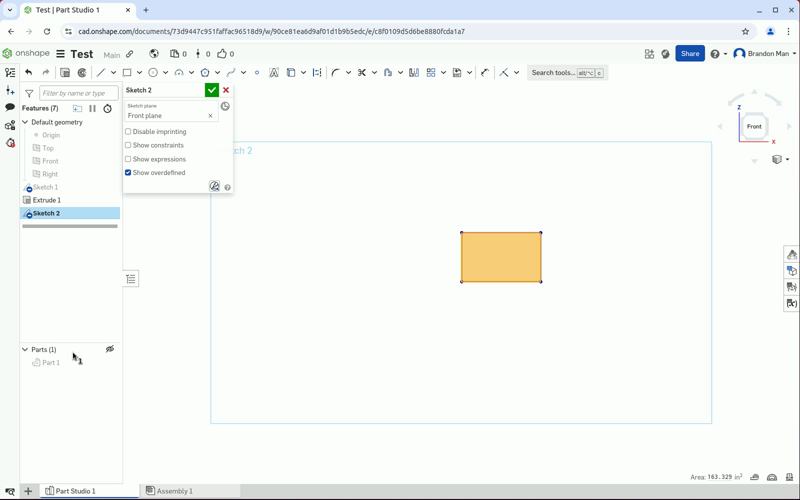
key(shift+y)
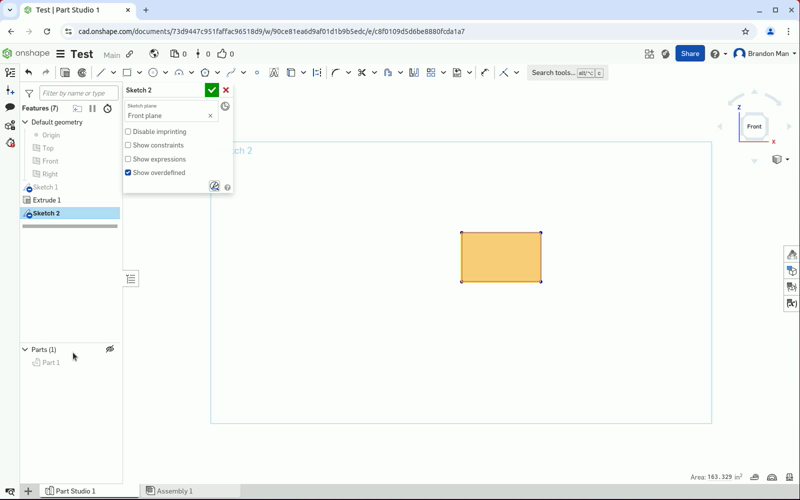
key(shift+e)
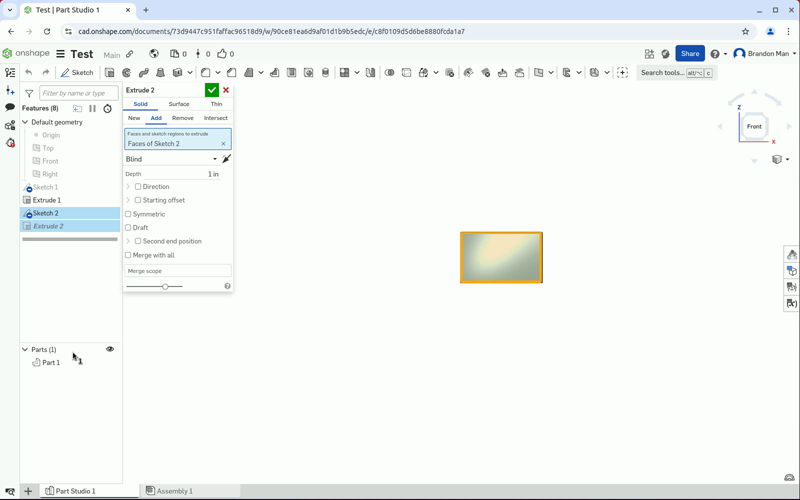
mouse_move(143, 106)
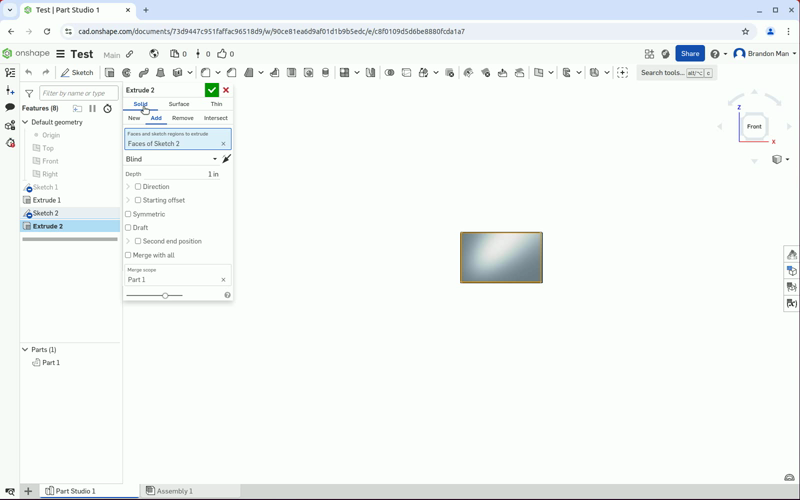
click(143, 106)
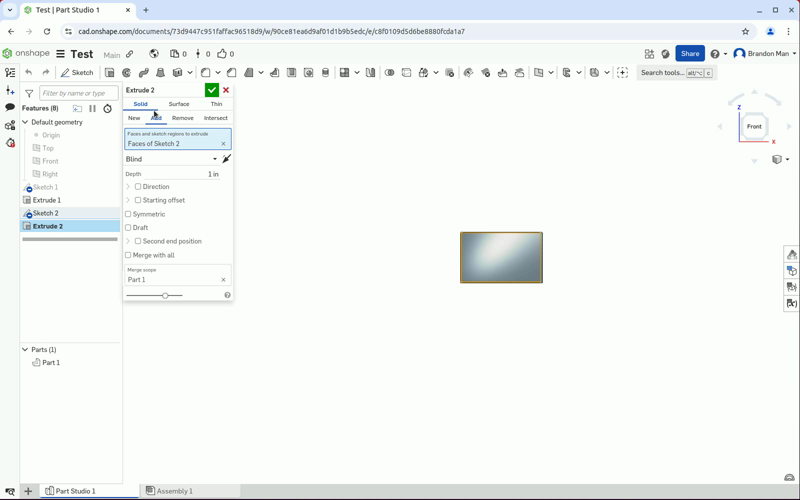
mouse_move(186, 120)
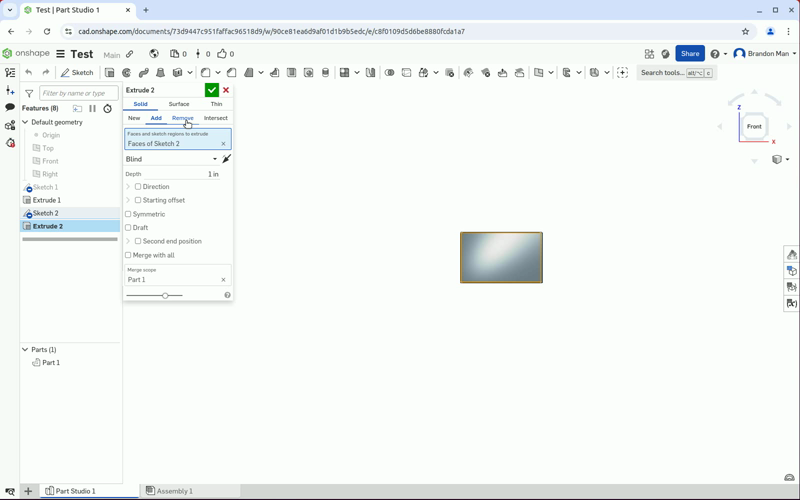
click(186, 120)
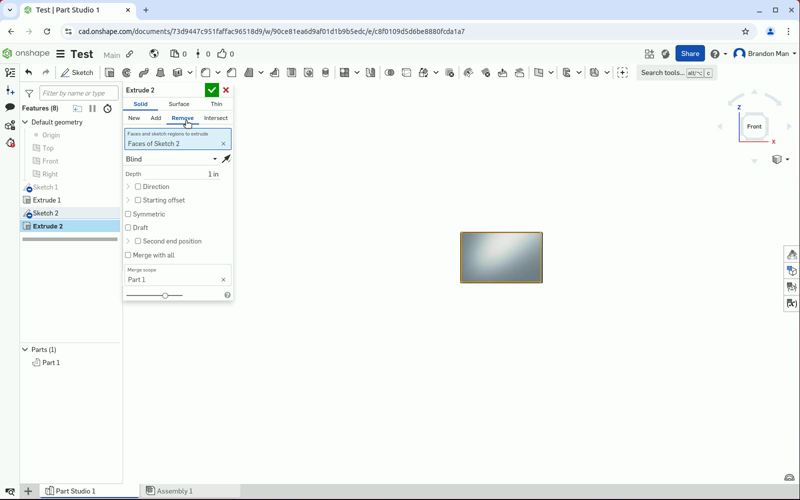
key(tab, 4)
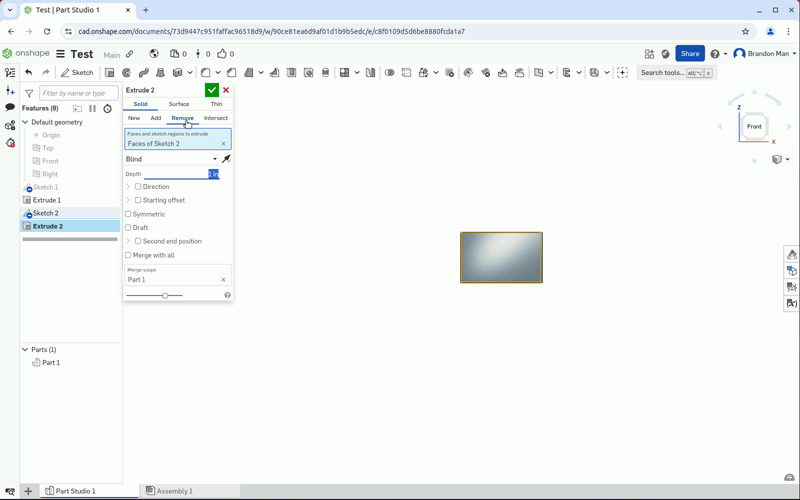
text(8.184)
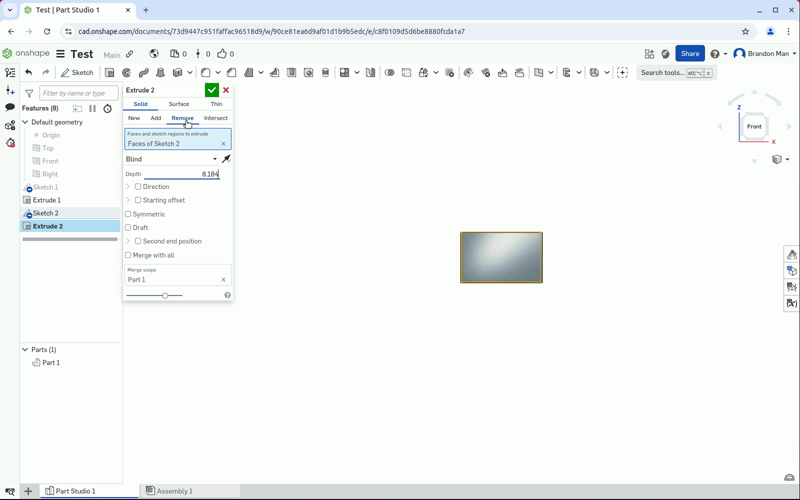
key(tab, 6)
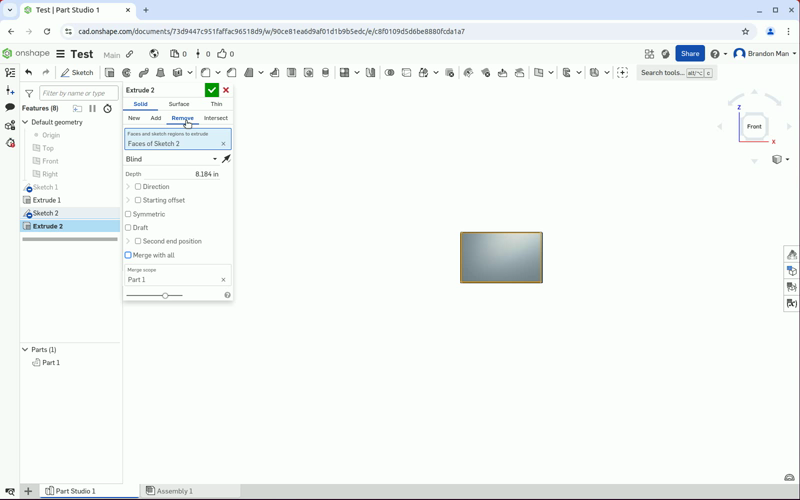
key(space)
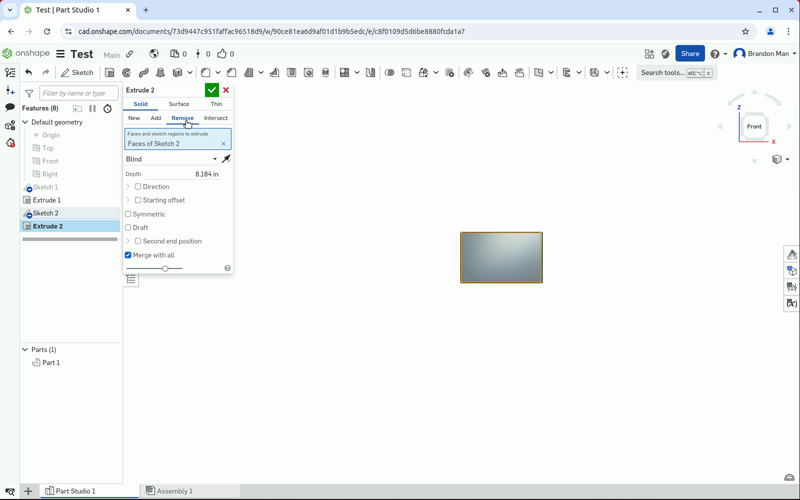
key(enter)
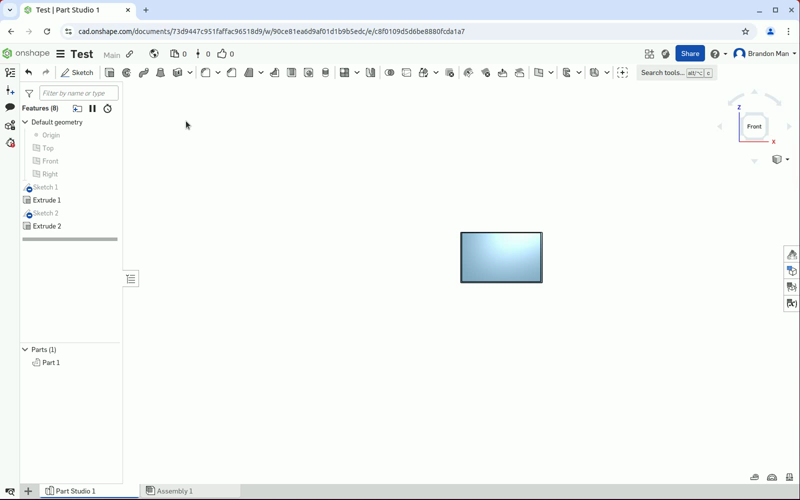
key(shift+h)
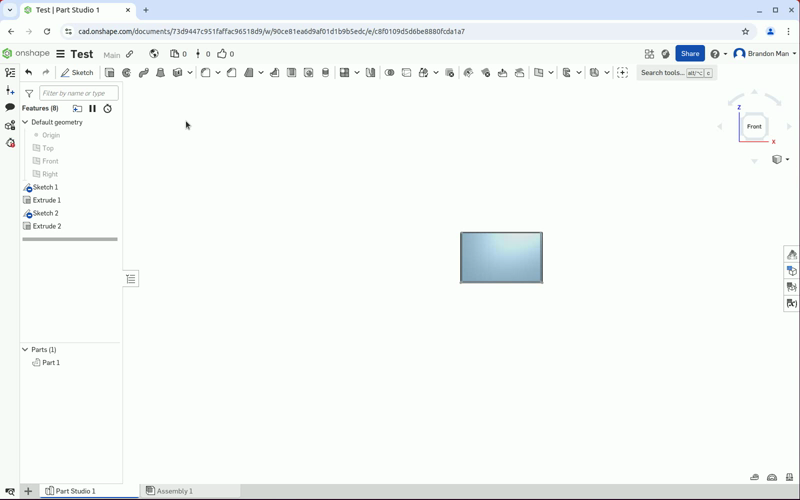
key(shift+h)
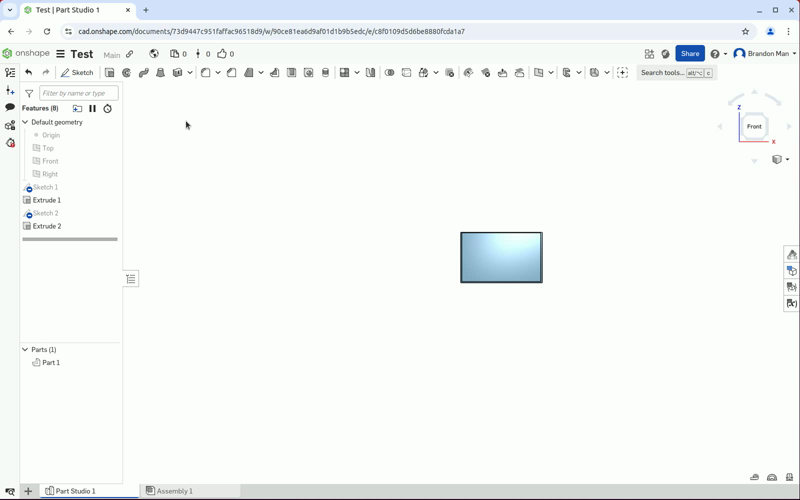
mouse_move(73, 189)
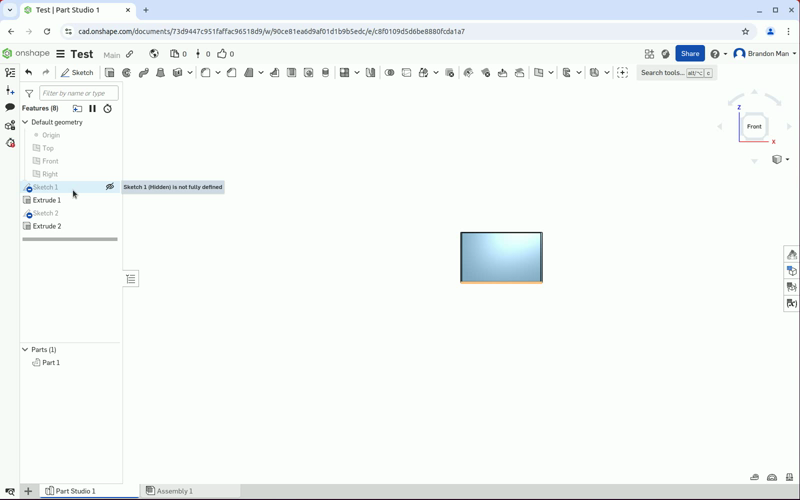
click(73, 189)
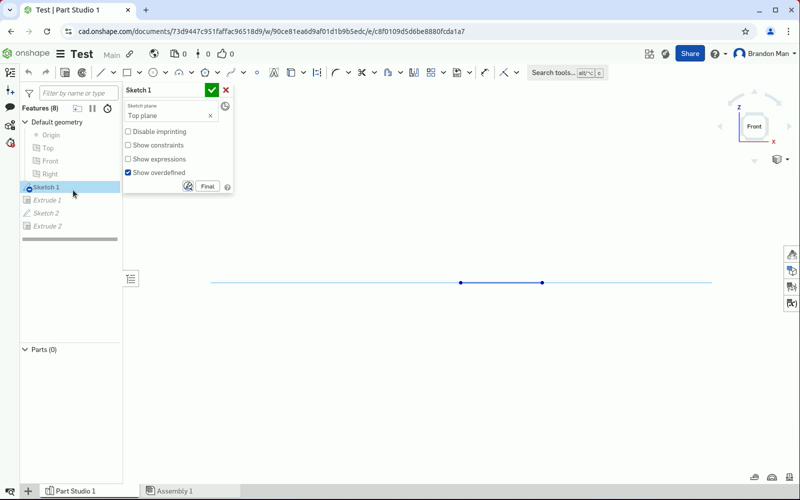
mouse_move(229, 92)
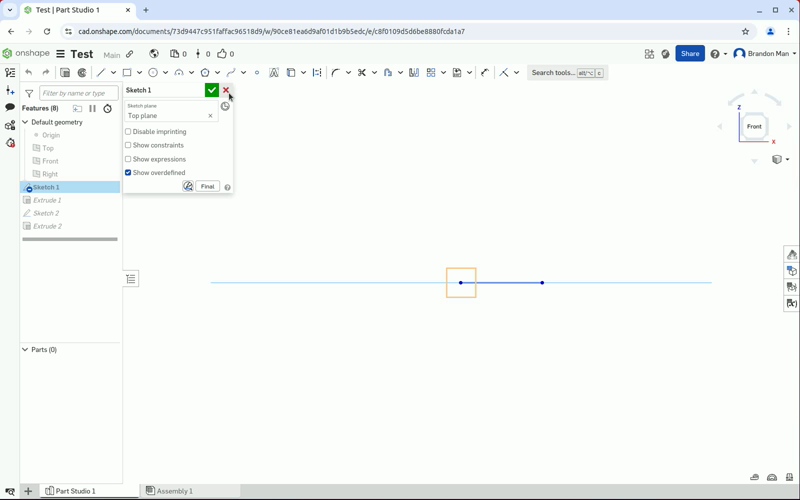
click(229, 92)
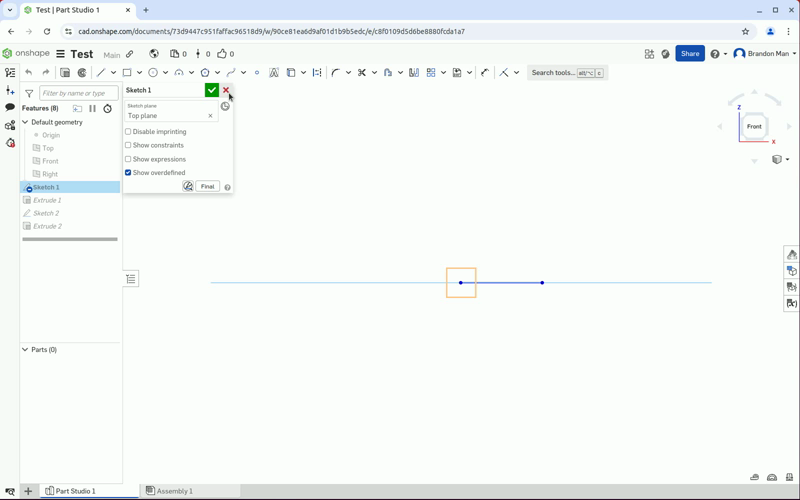
key(shift+s)
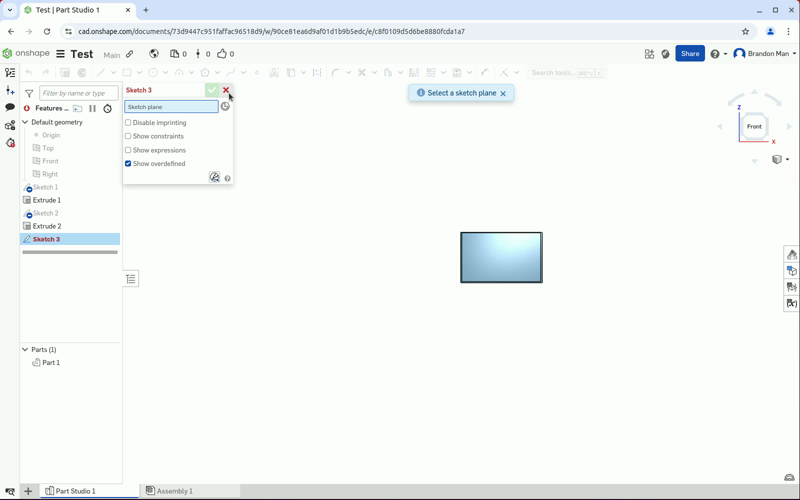
mouse_move(73, 163)
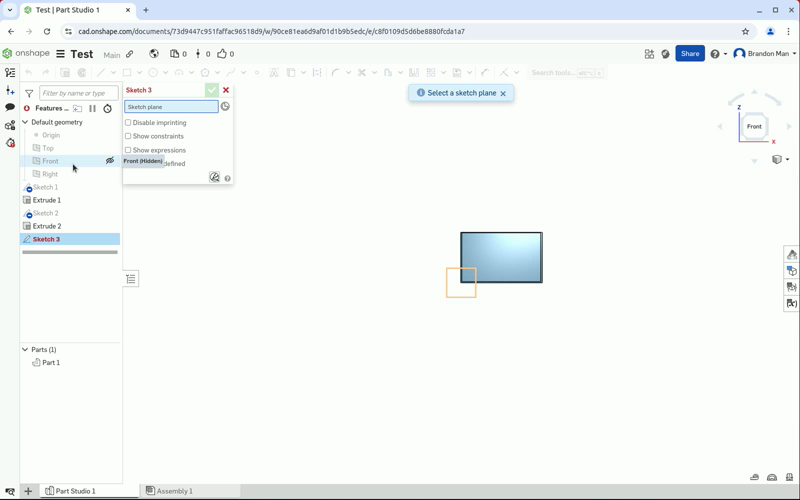
click(73, 163)
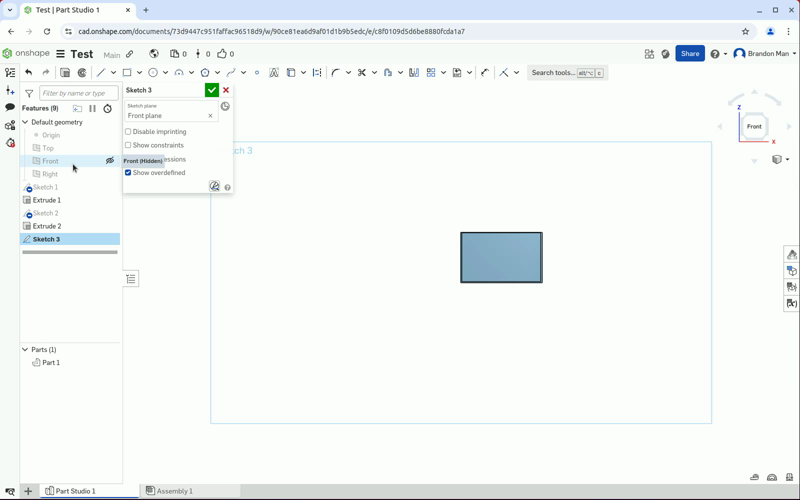
mouse_move(73, 352)
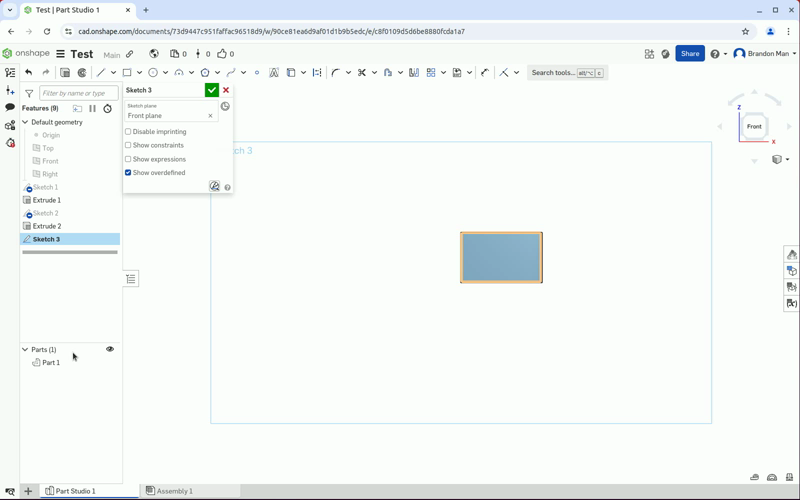
key(y)
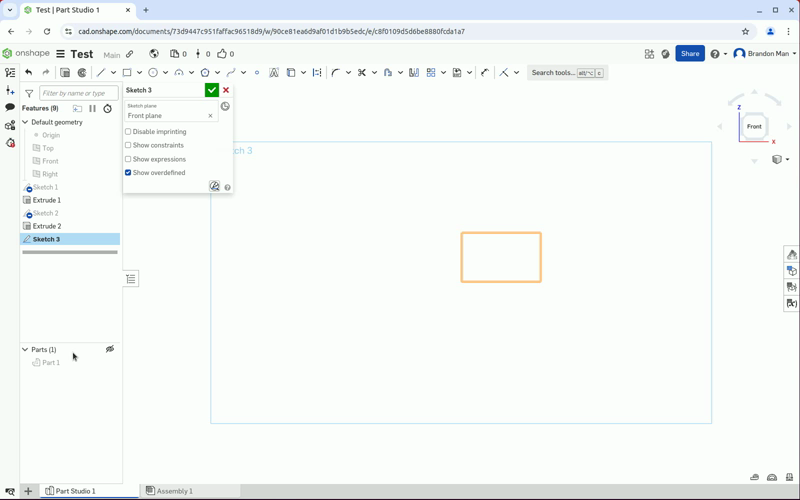
key(l)
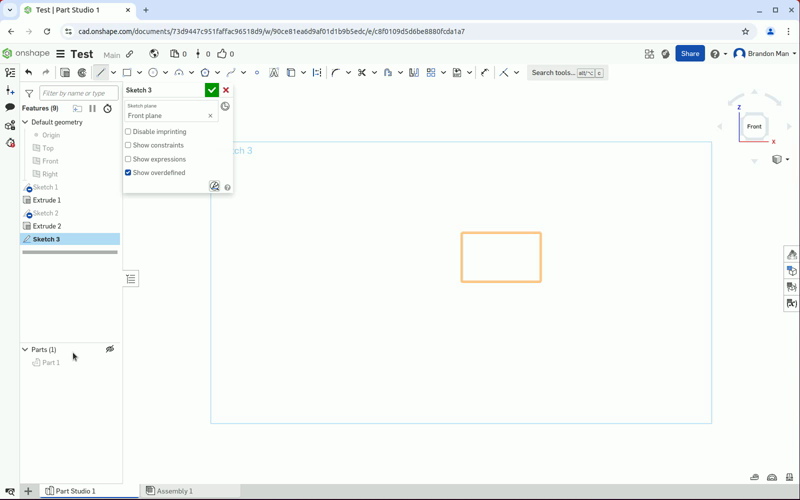
key_down(shift)
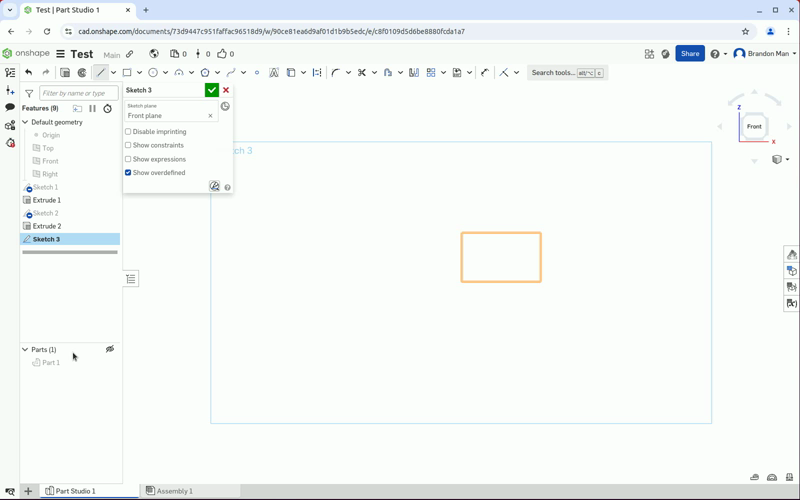
mouse_move(460, 232)
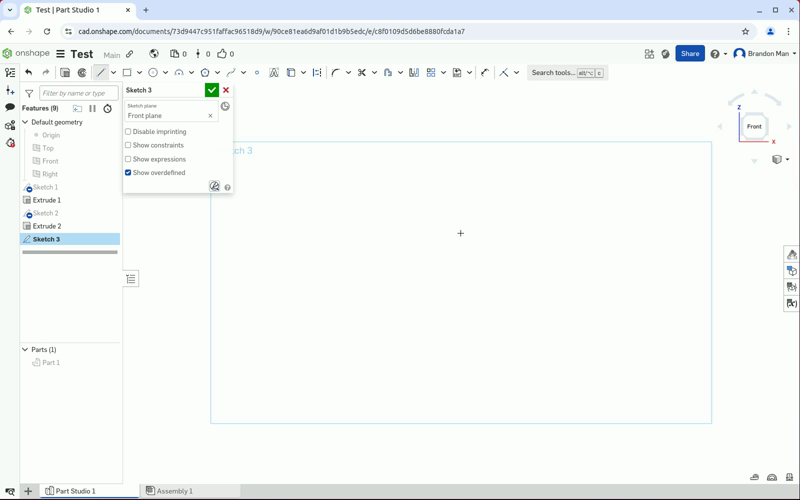
click(460, 232)
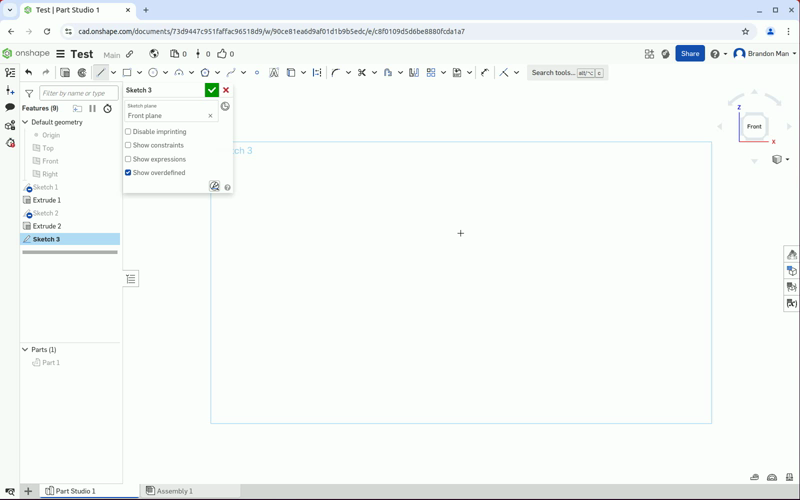
key_up(shift)
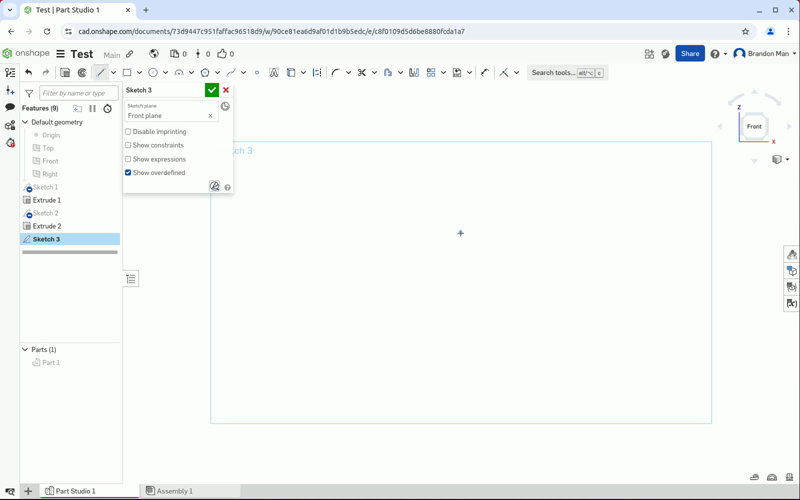
key_down(shift)
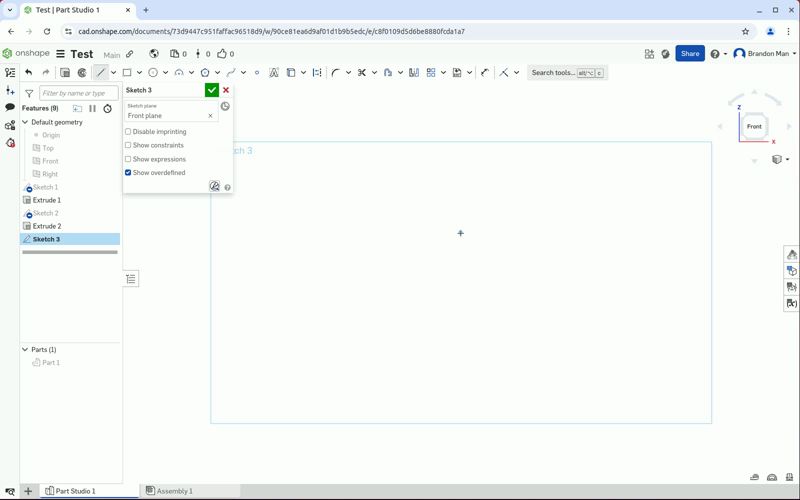
mouse_move(542, 232)
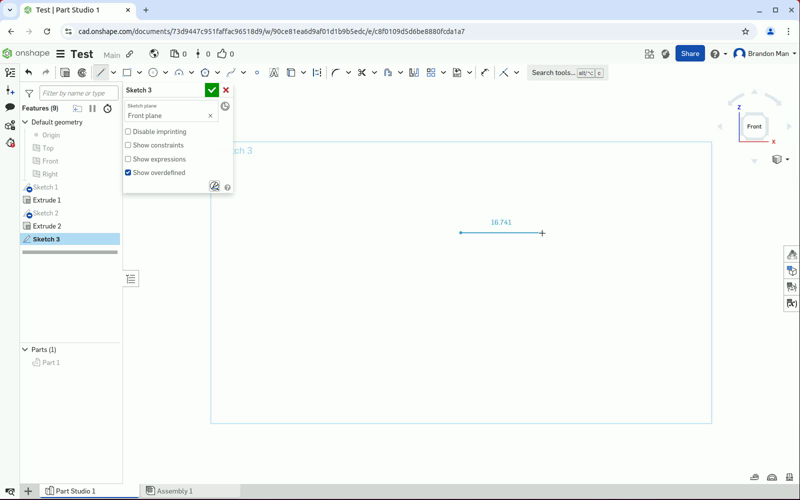
click(542, 232)
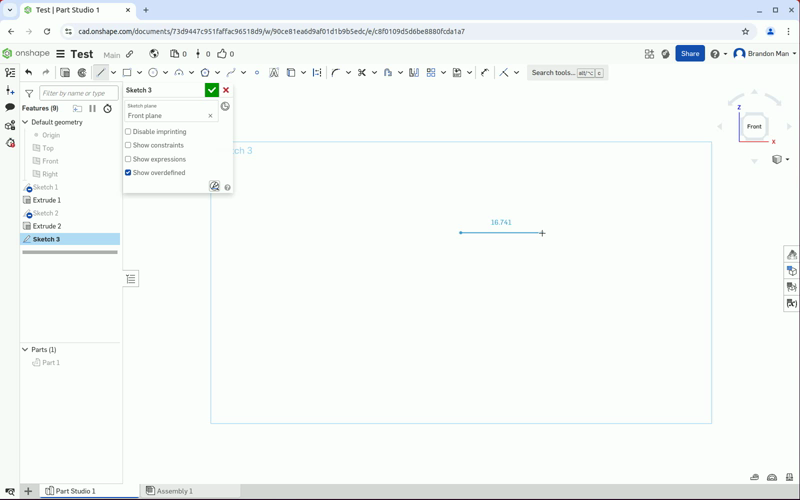
key_up(shift)
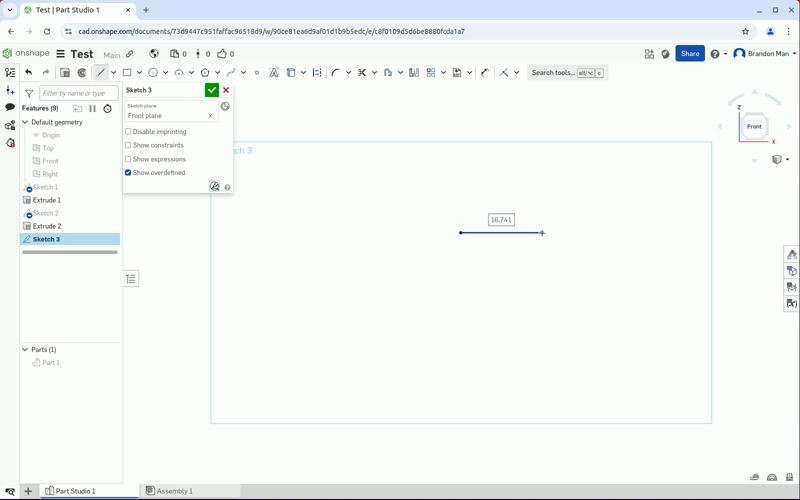
key_down(shift)
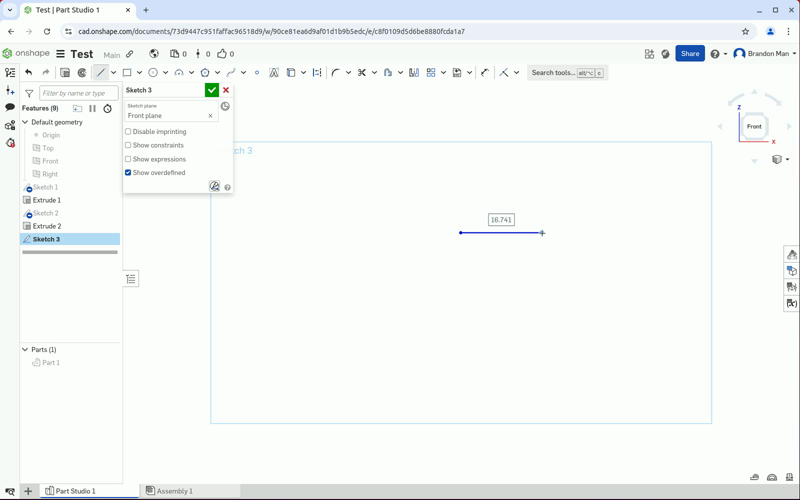
mouse_move(572, 232)
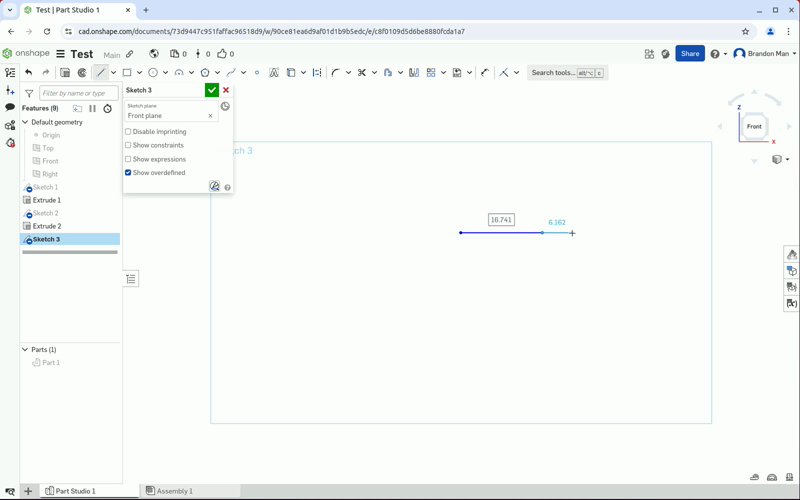
mouse_move(542, 182)
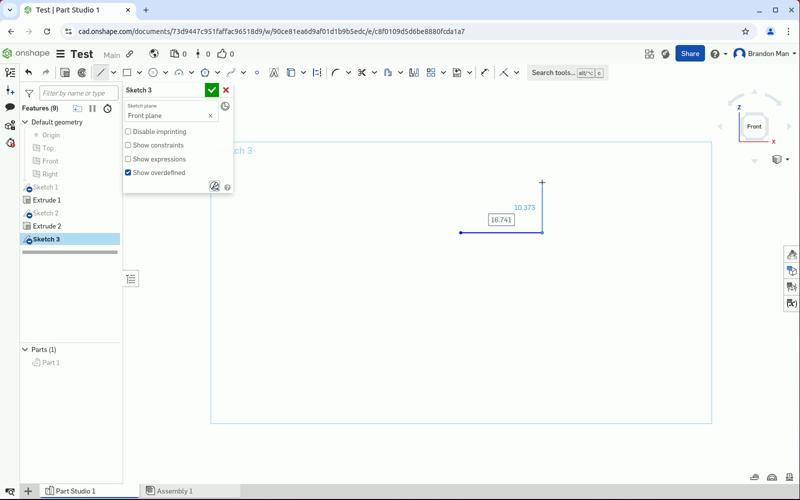
click(542, 182)
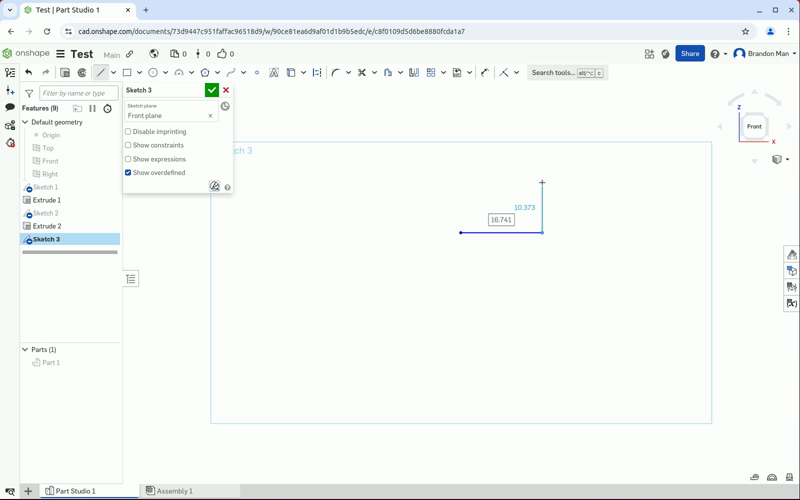
key_up(shift)
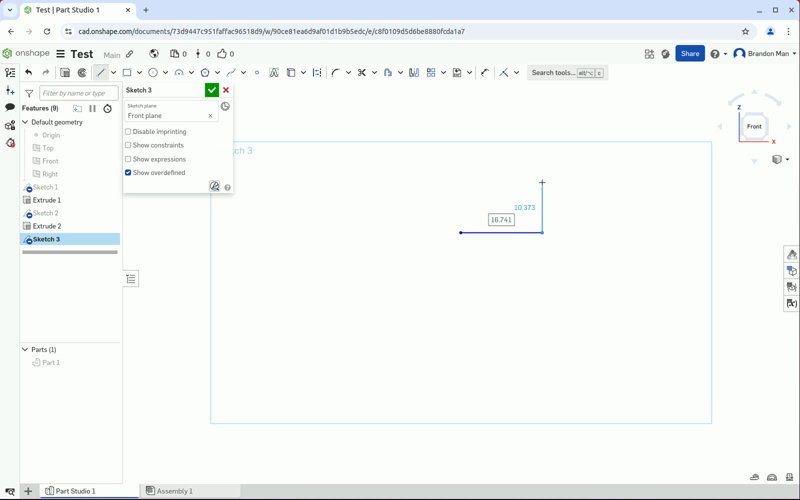
key_down(shift)
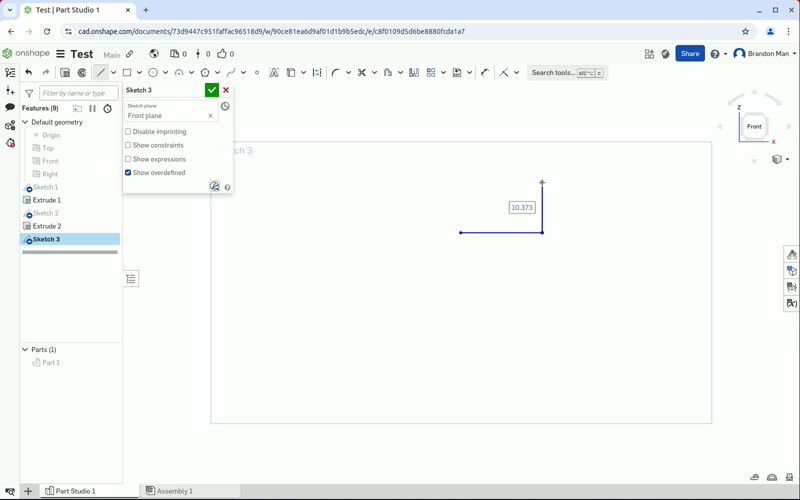
mouse_move(460, 182)
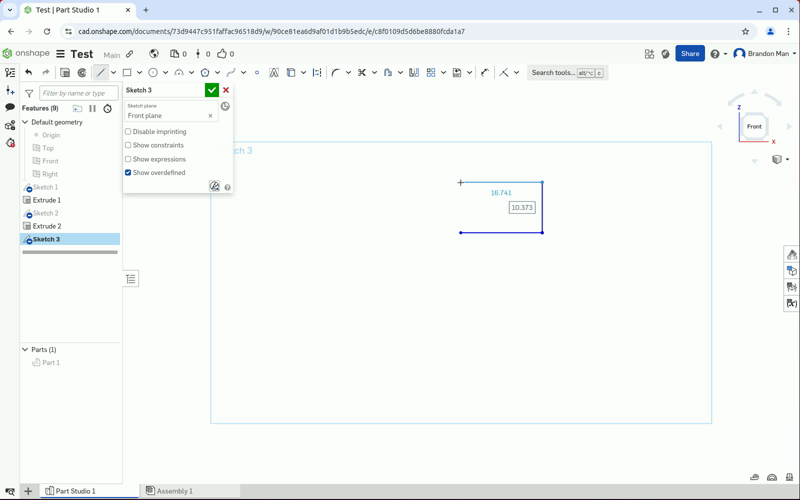
click(460, 182)
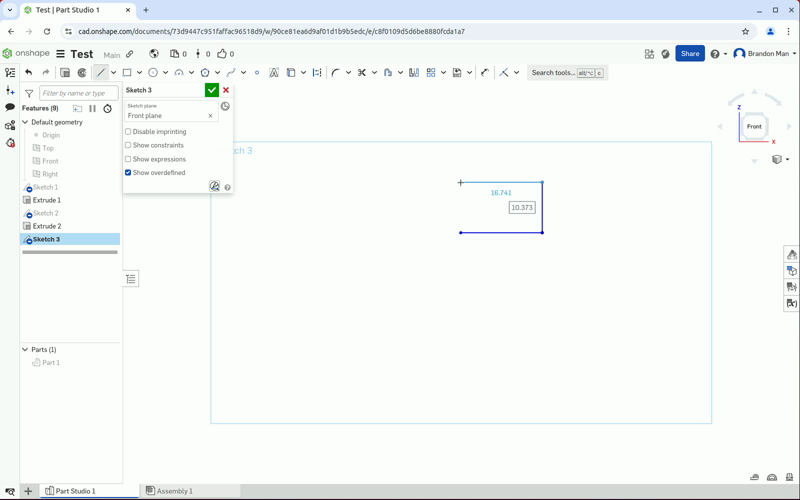
key_up(shift)
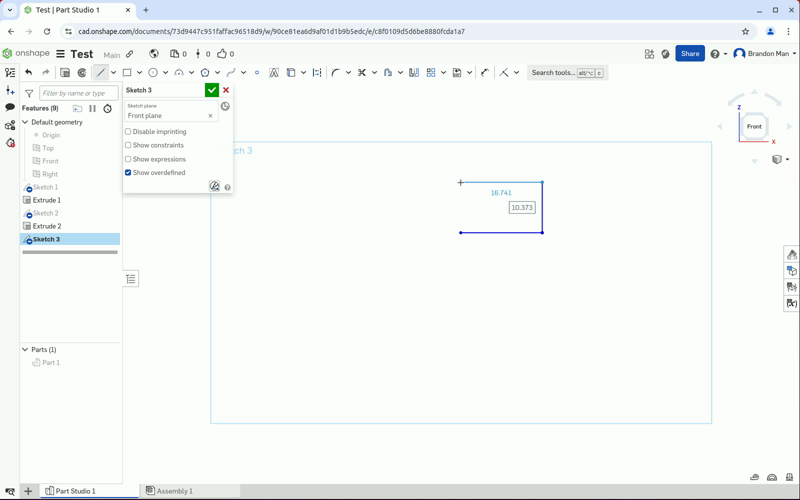
mouse_move(490, 182)
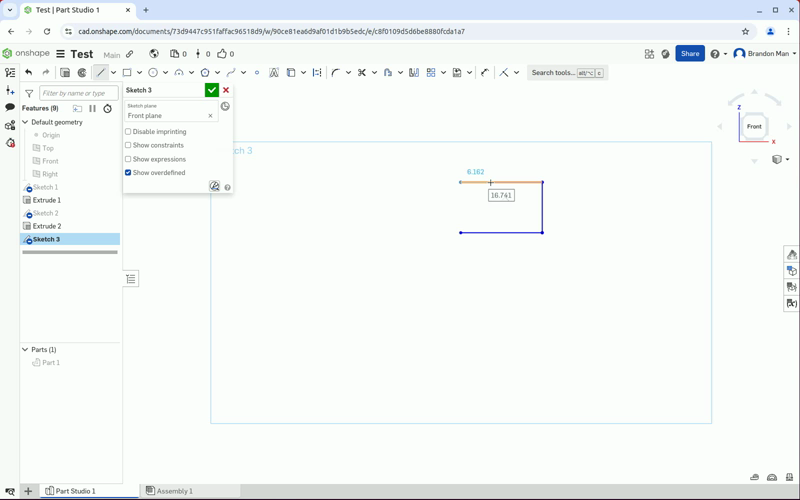
key_down(shift)
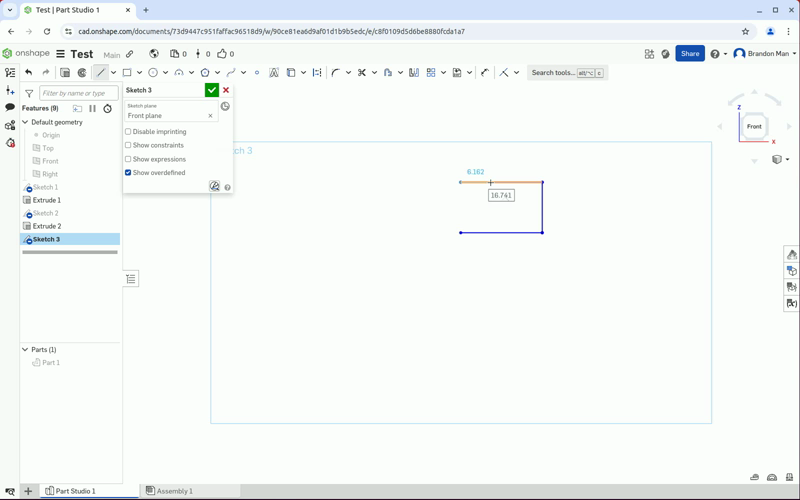
mouse_move(460, 232)
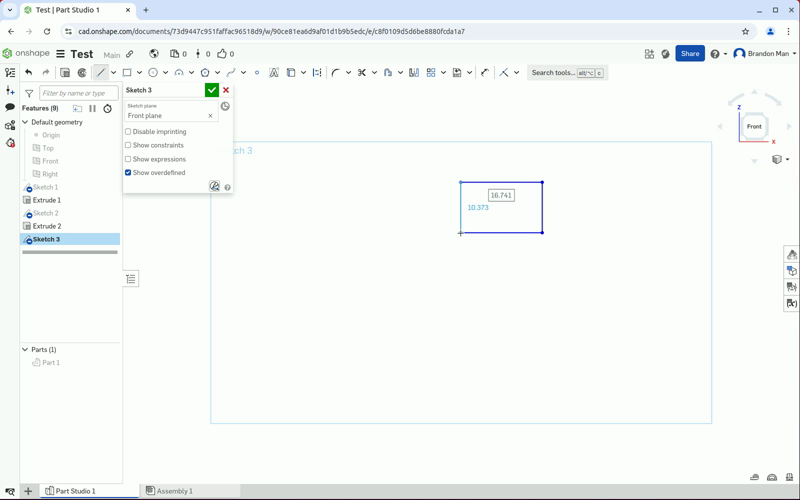
key_up(shift)
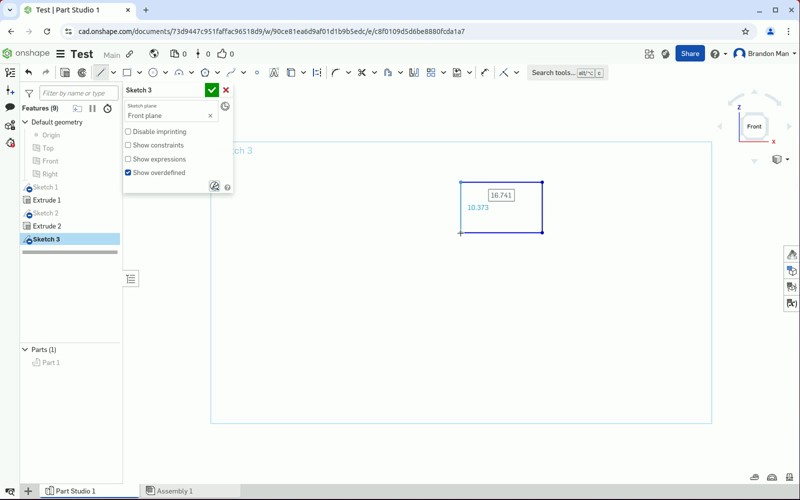
click(460, 232)
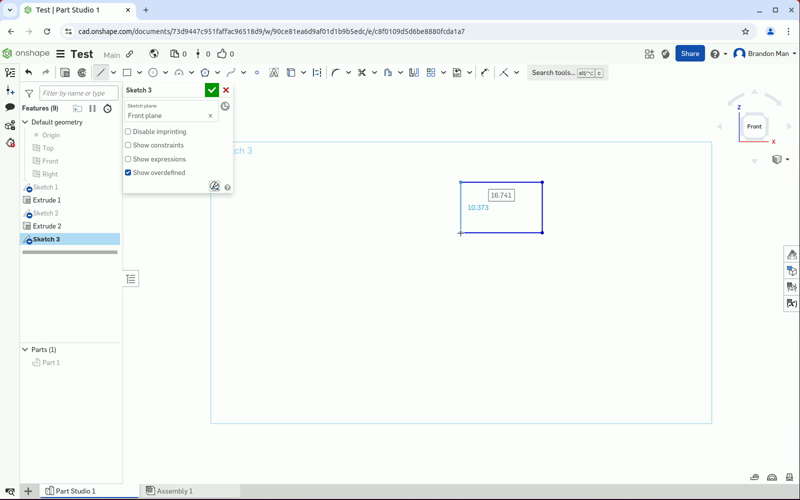
key(esc)
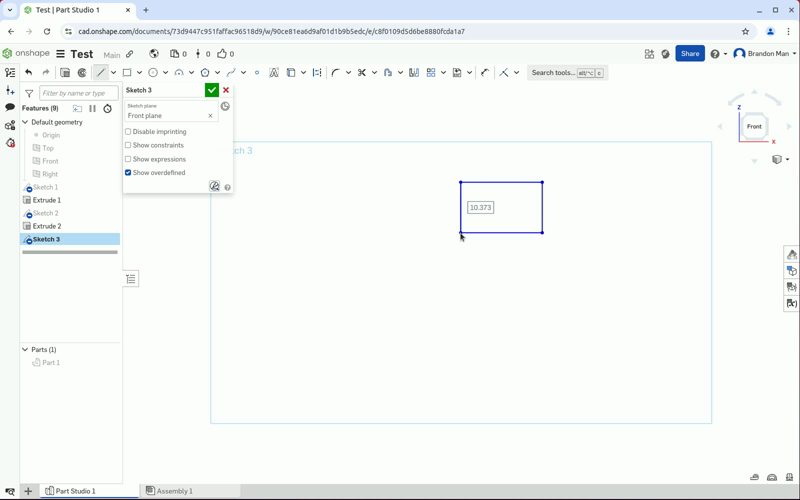
mouse_move(504, 196)
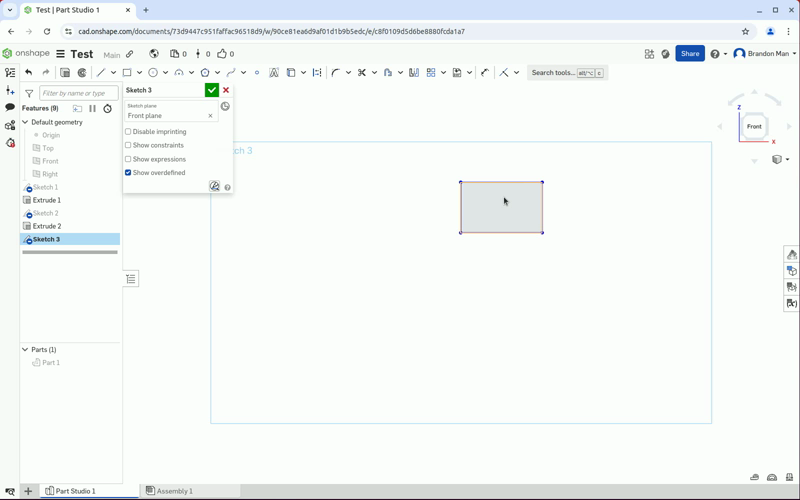
click(504, 196)
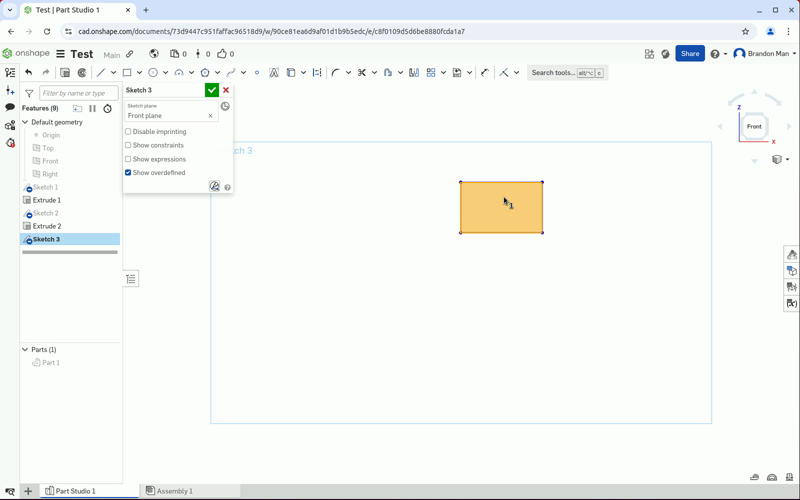
mouse_move(73, 352)
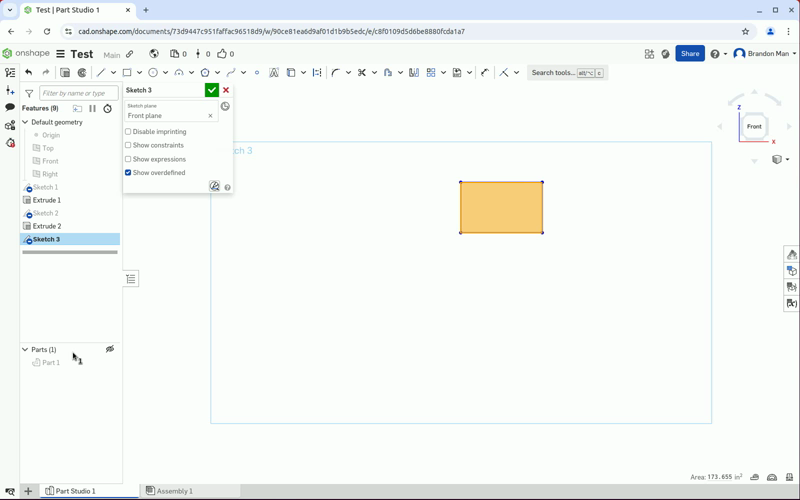
key(shift+y)
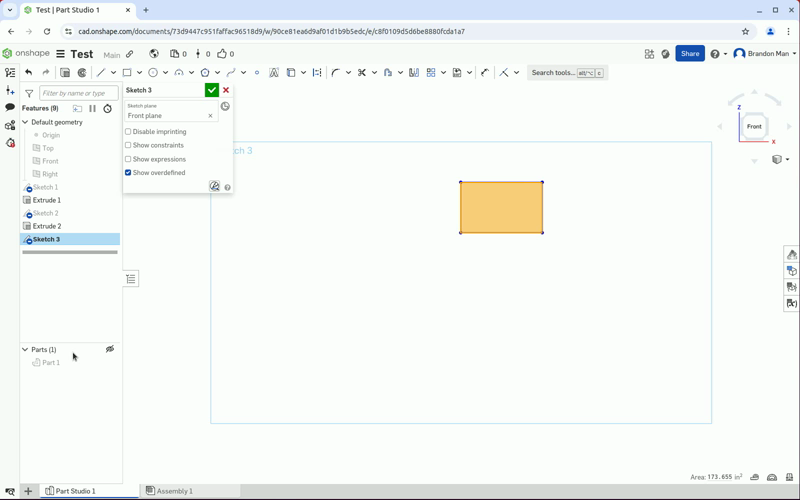
key(shift+e)
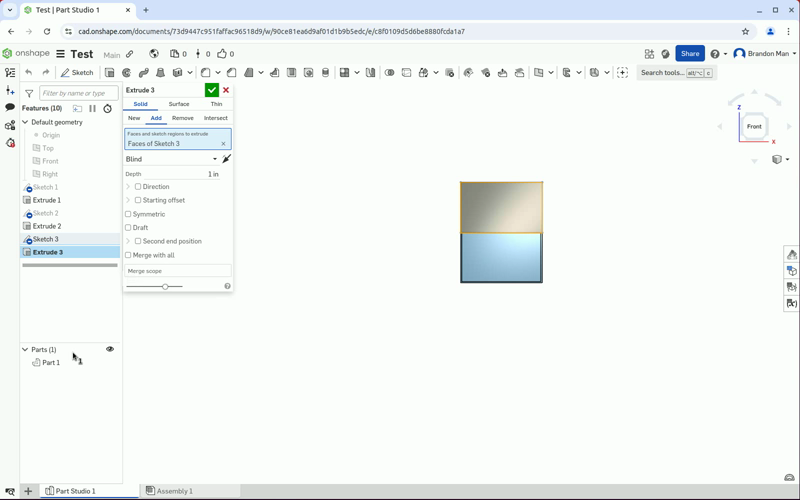
mouse_move(143, 106)
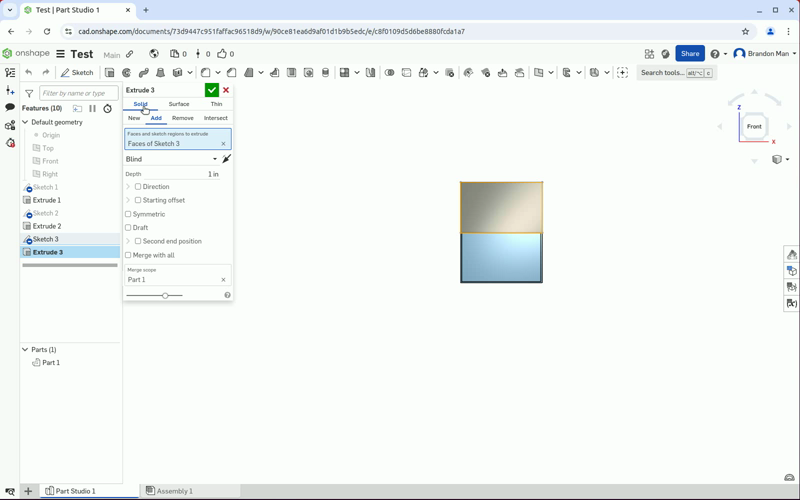
click(143, 106)
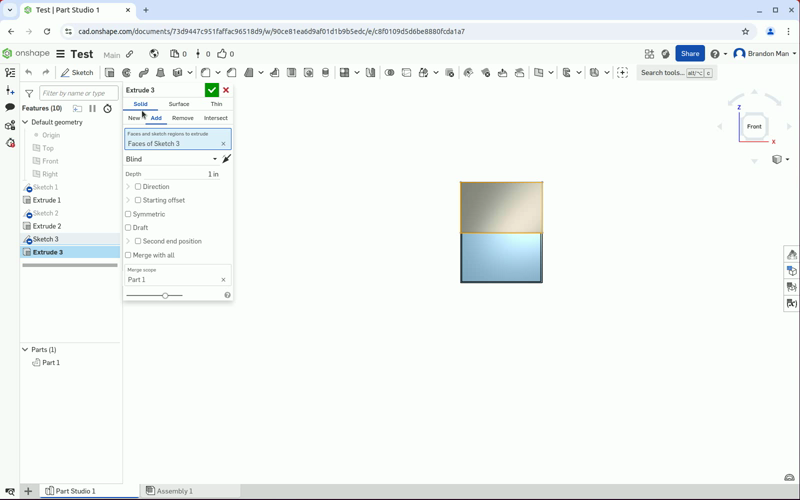
mouse_move(137, 120)
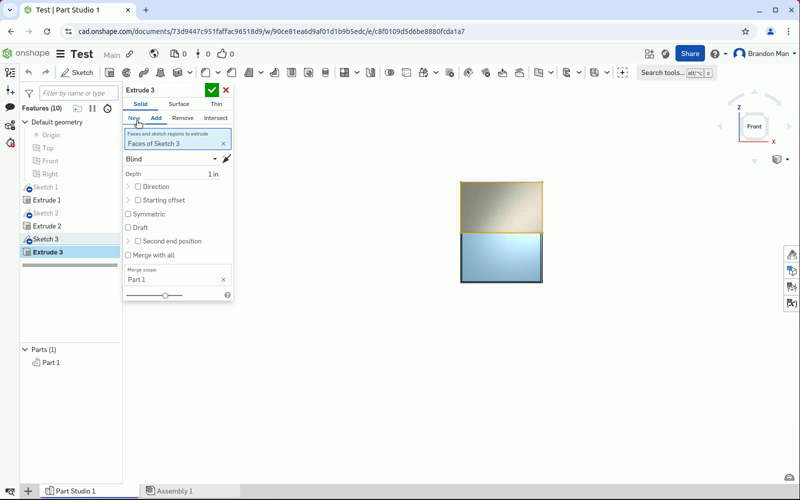
click(137, 120)
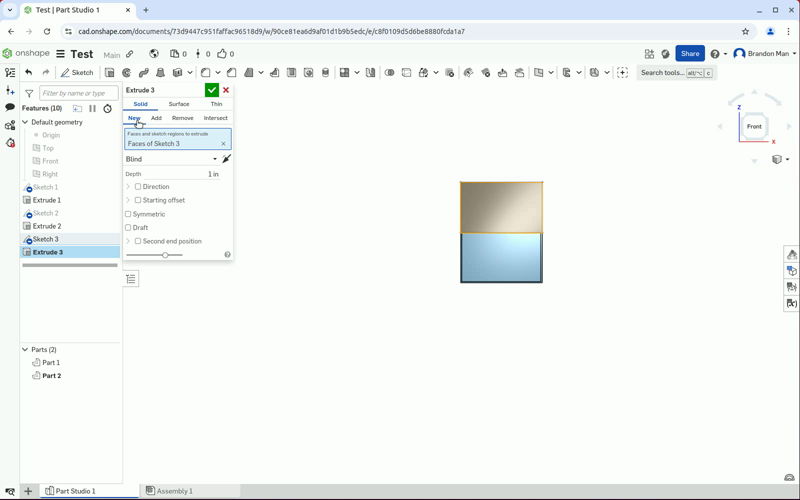
key(tab, 4)
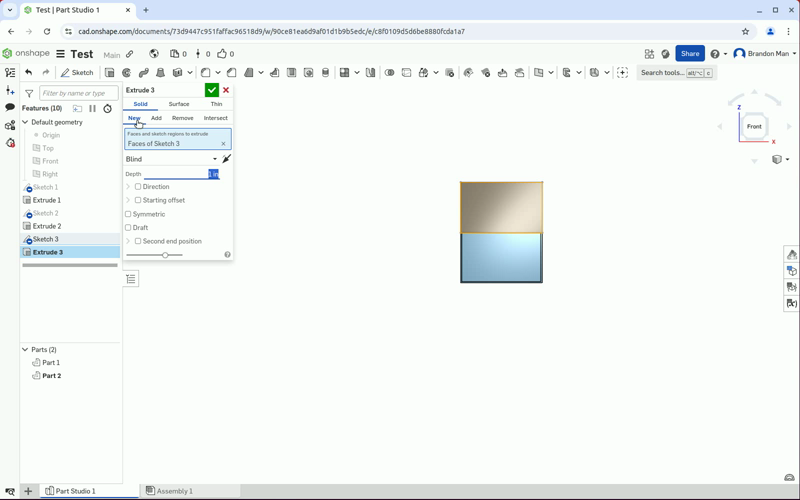
text(0.241)
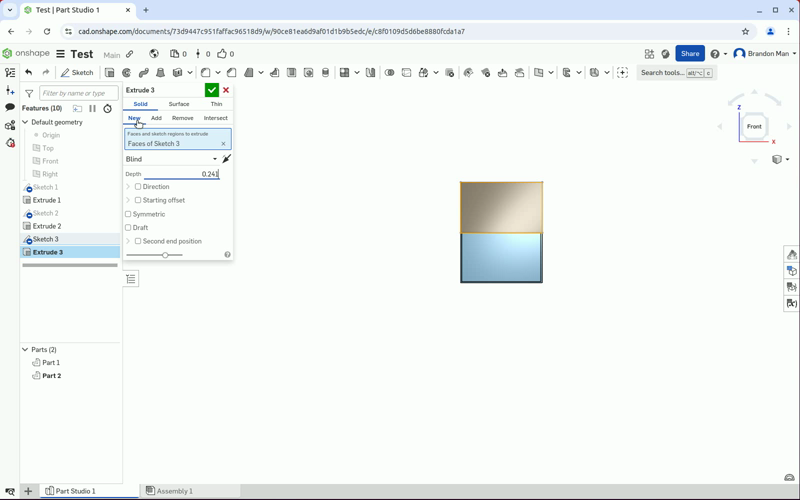
key(enter)
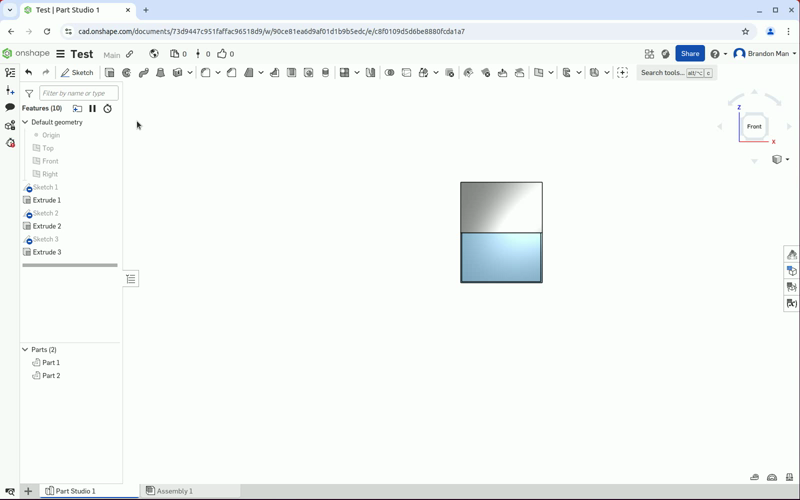
key(shift+h)
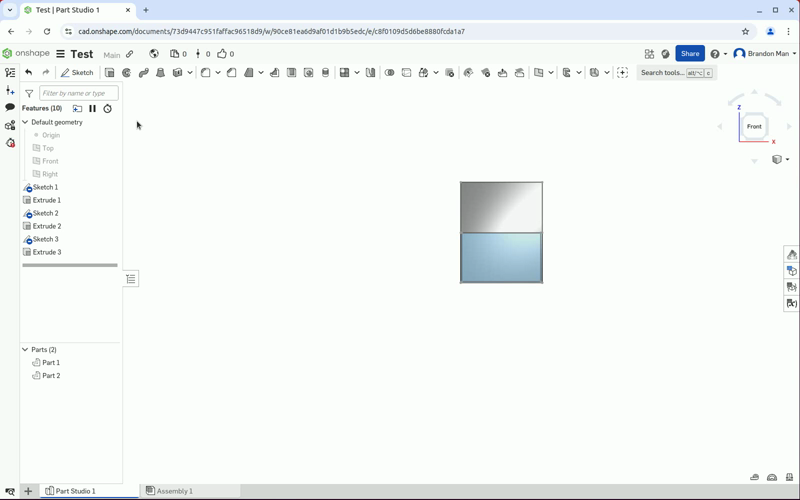
key(shift+h)
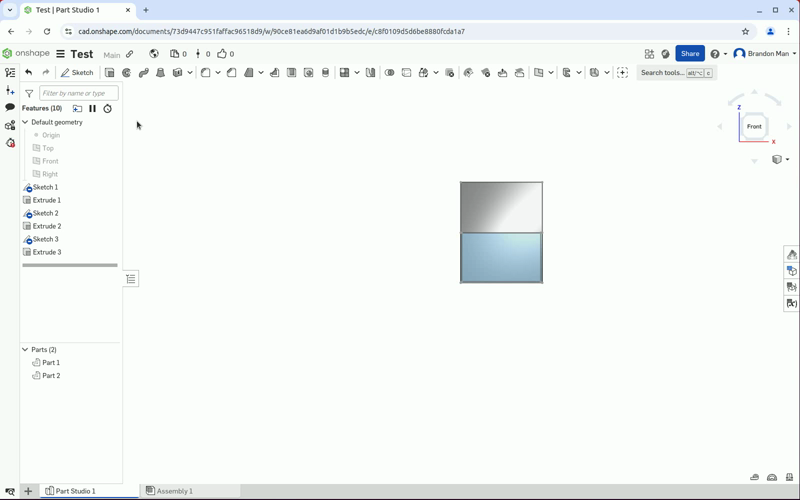
key(shift+7)
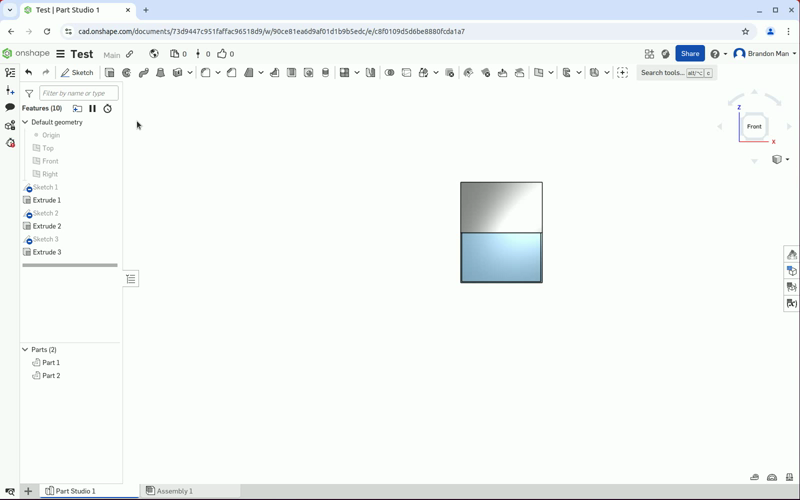
key(left, 2)
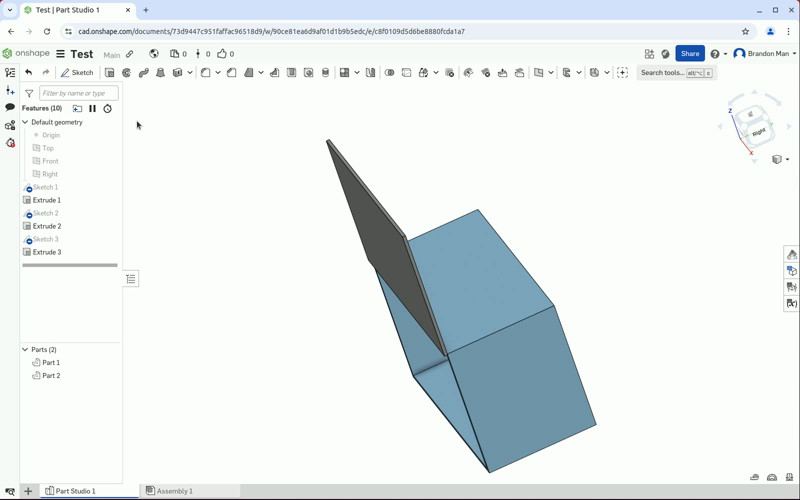
key(down, 2)
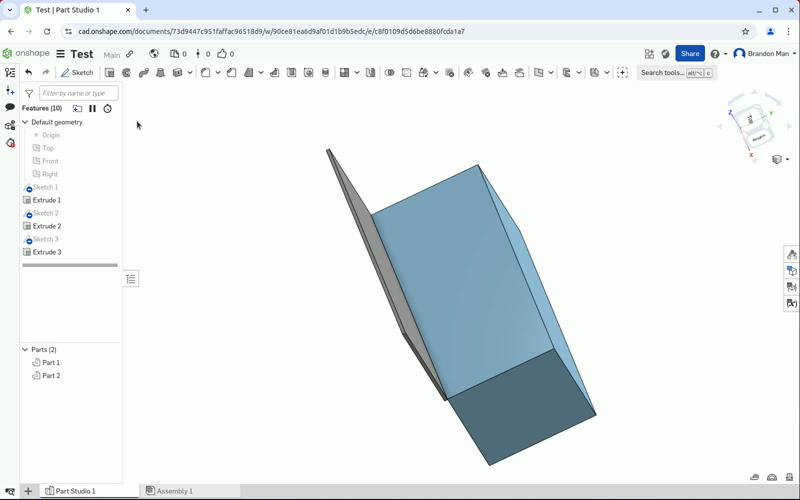
key(up, 2)
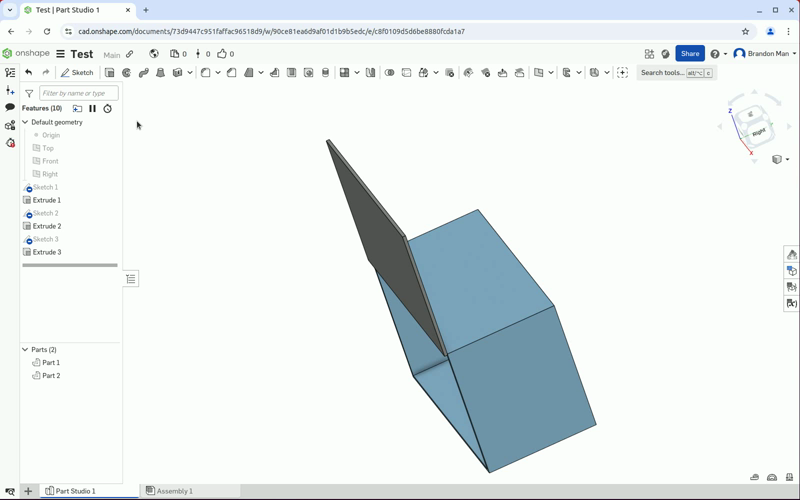
key(right, 2)
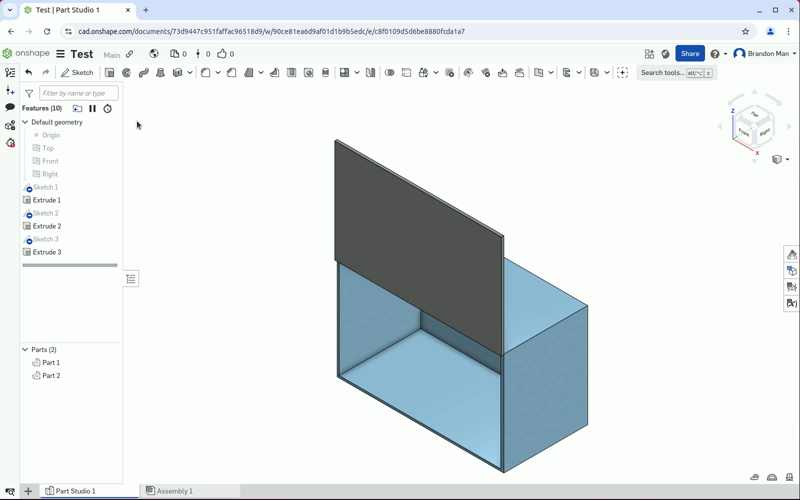
mouse_move(73, 189)
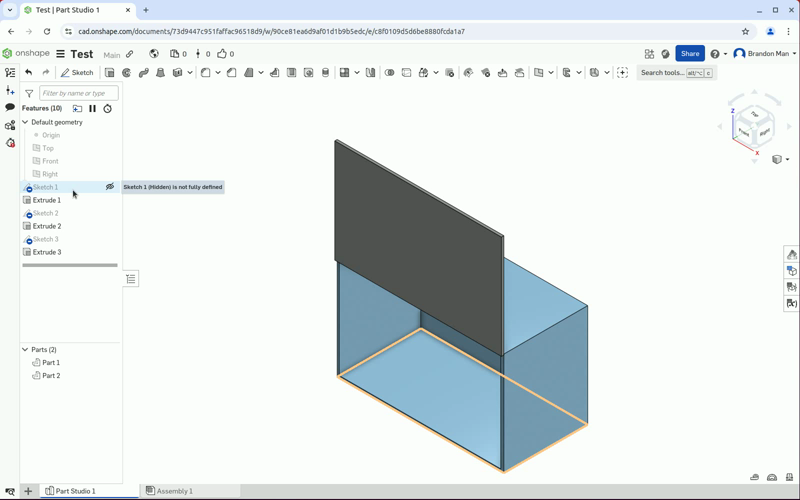
click(73, 189)